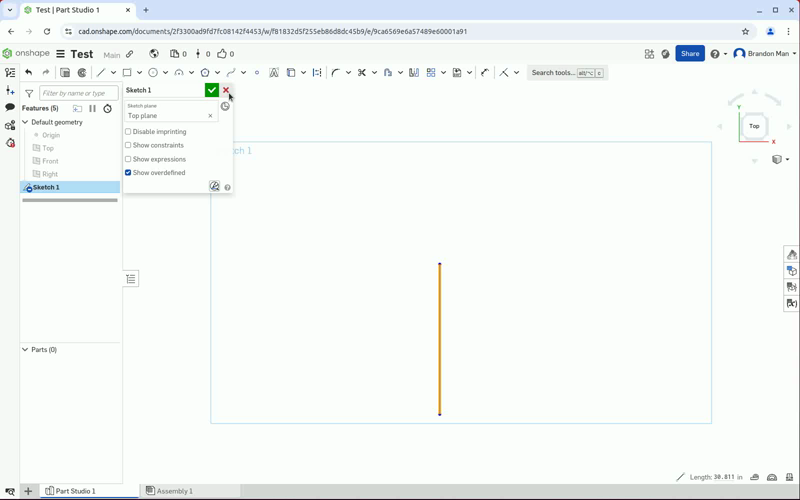
key(shift+h)
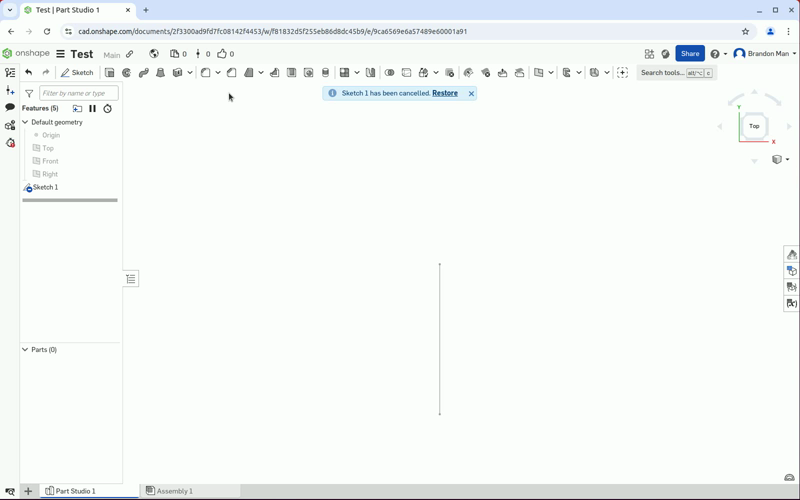
mouse_move(73, 352)
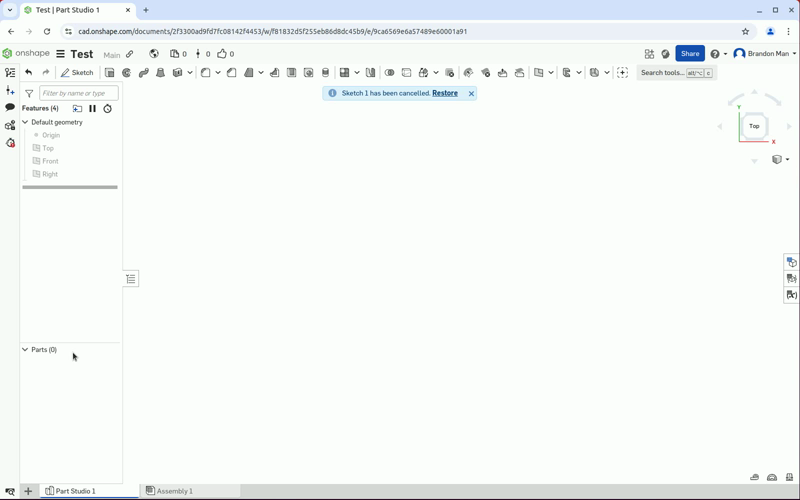
key(y)
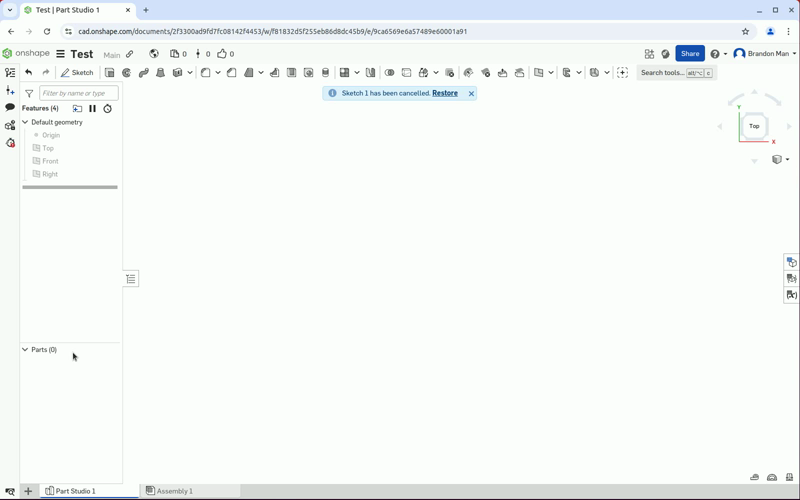
key(shift+p)
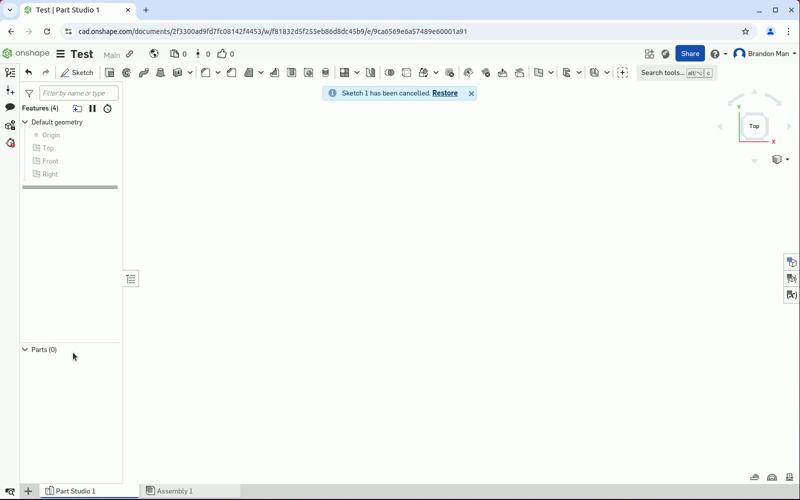
key(space)
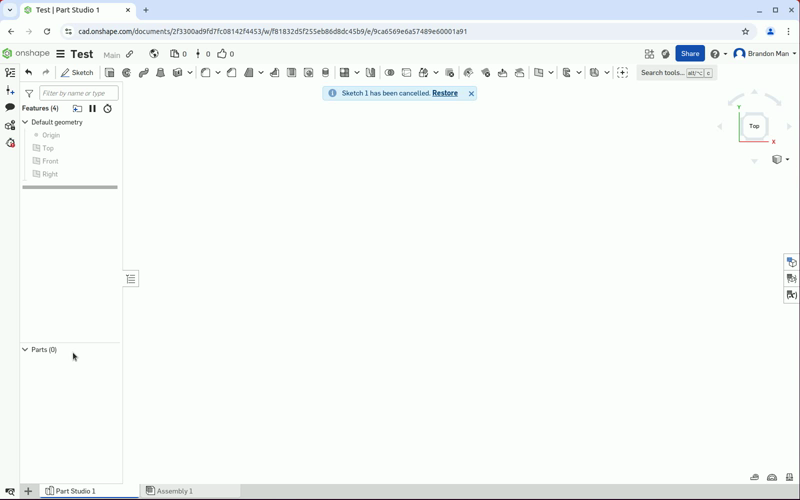
key_down(shift)
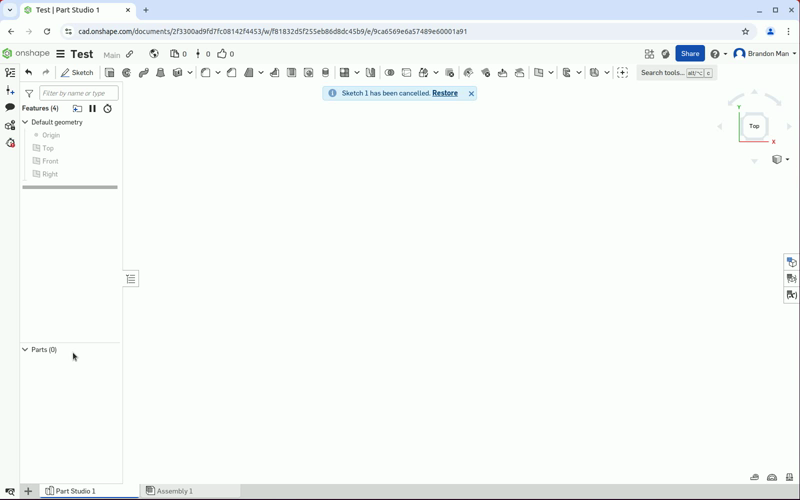
key(up)
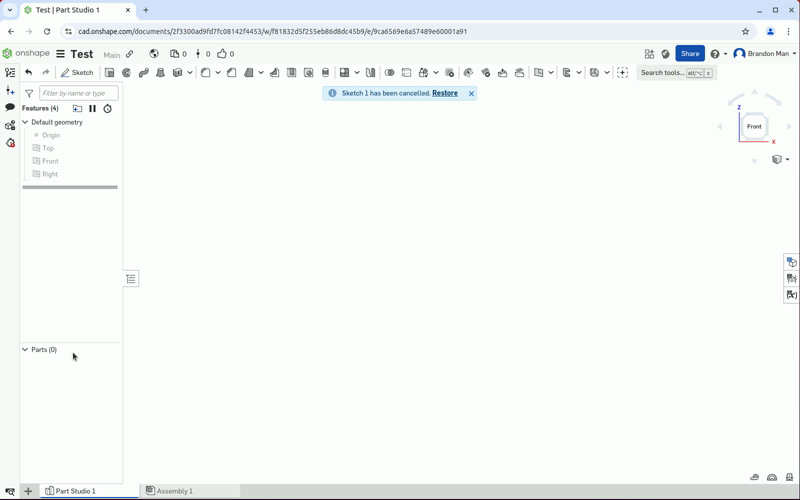
key_up(shift)
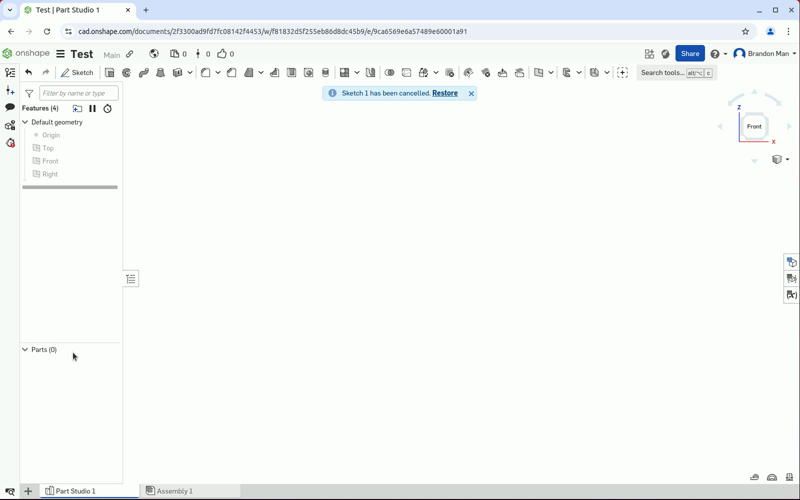
mouse_move(73, 352)
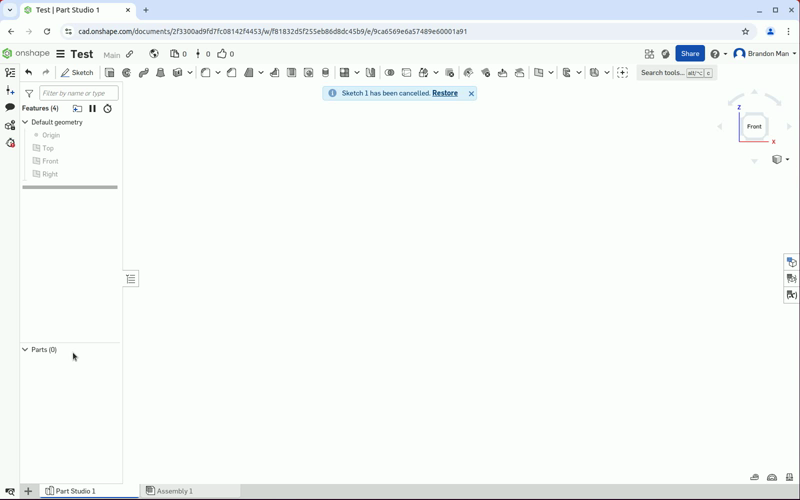
key(shift+y)
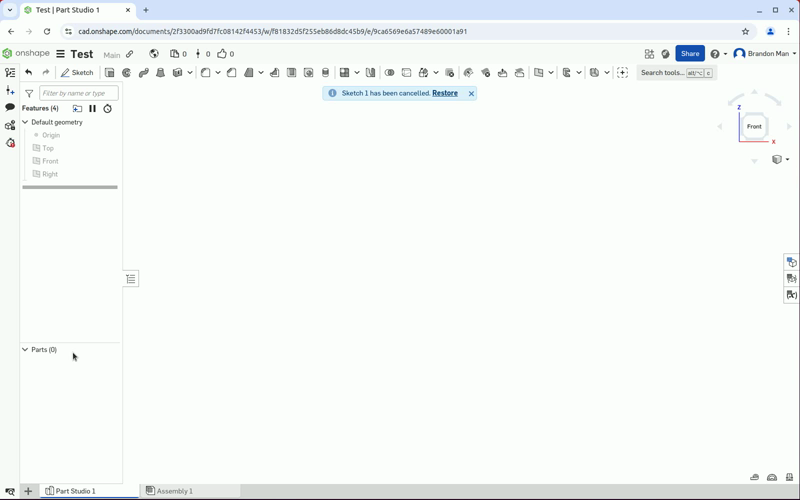
key(shift+s)
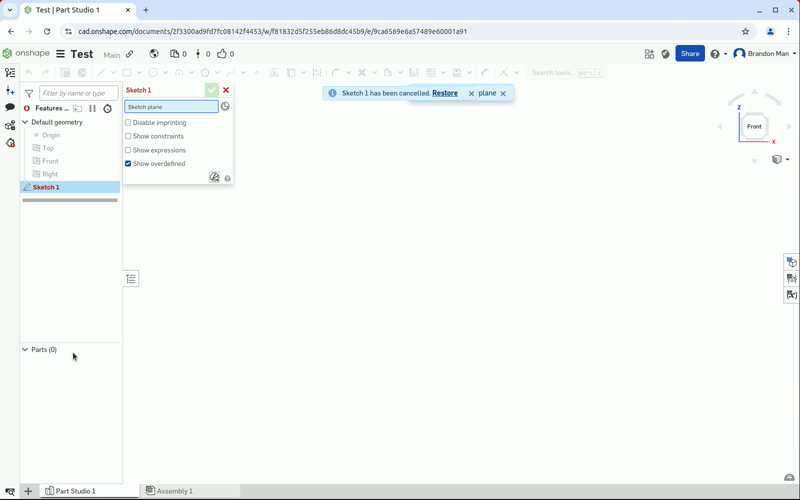
mouse_move(73, 163)
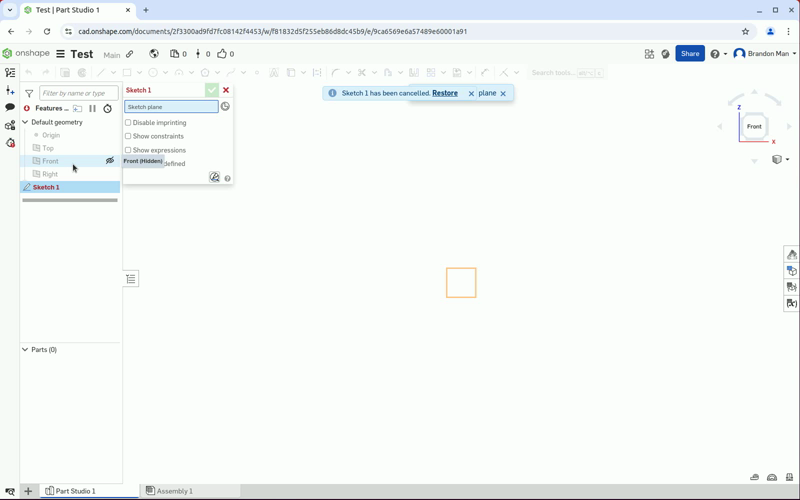
click(73, 163)
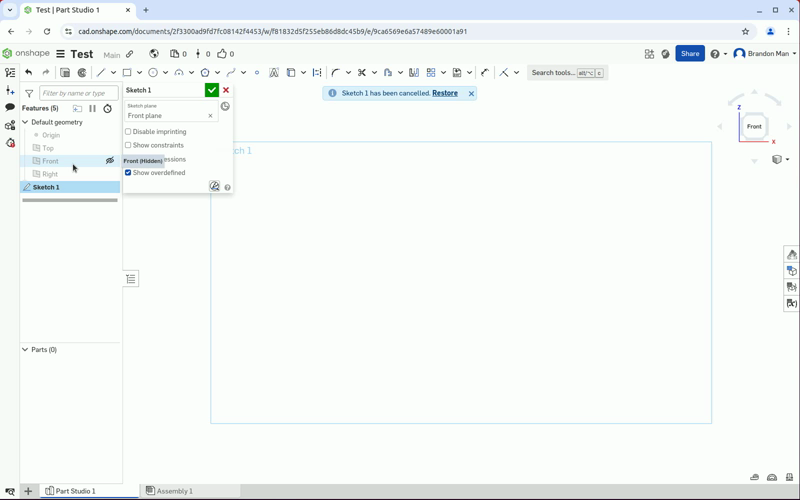
mouse_move(73, 352)
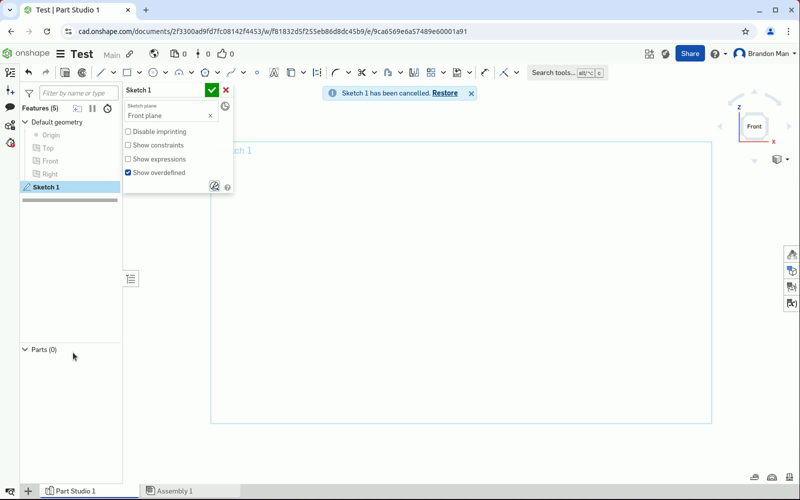
key(y)
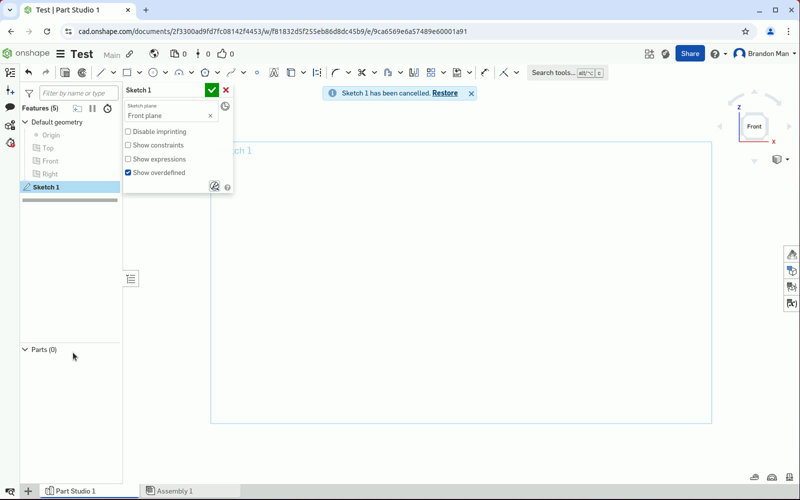
key(l)
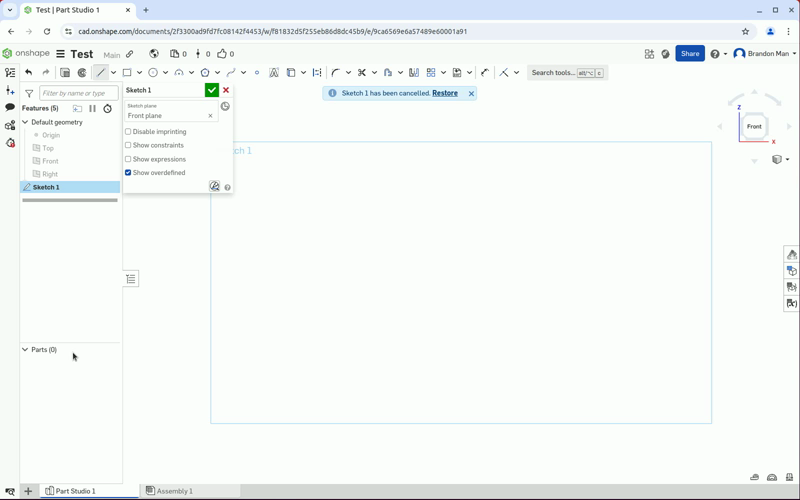
key_down(shift)
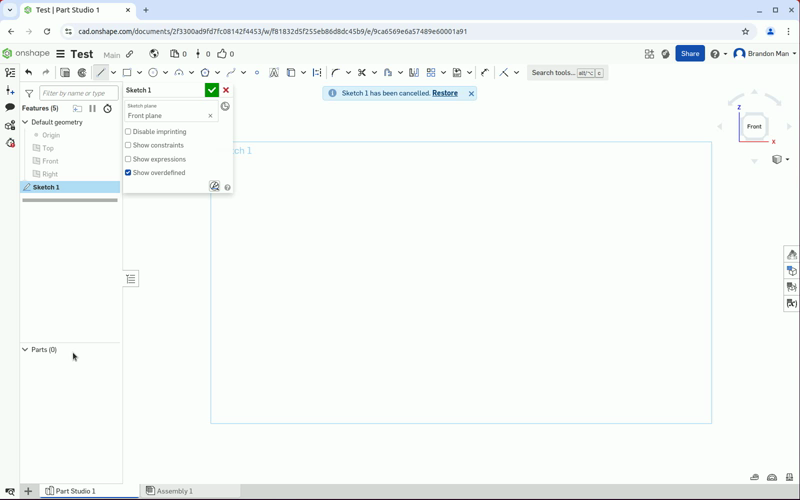
mouse_move(443, 300)
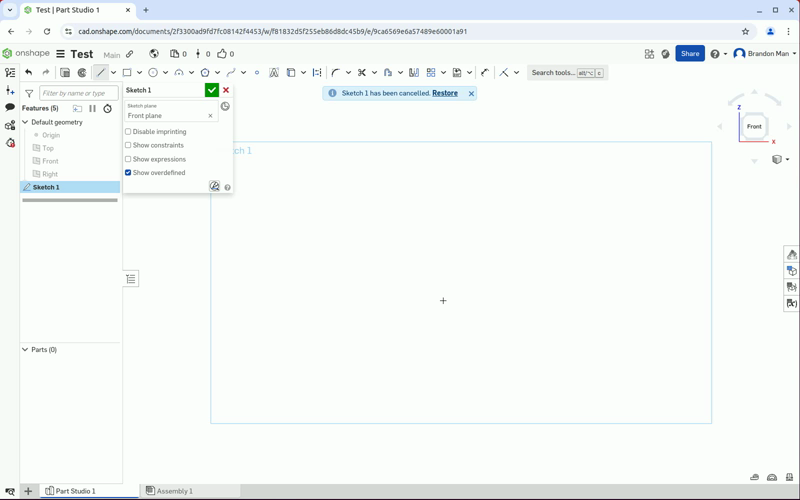
click(443, 300)
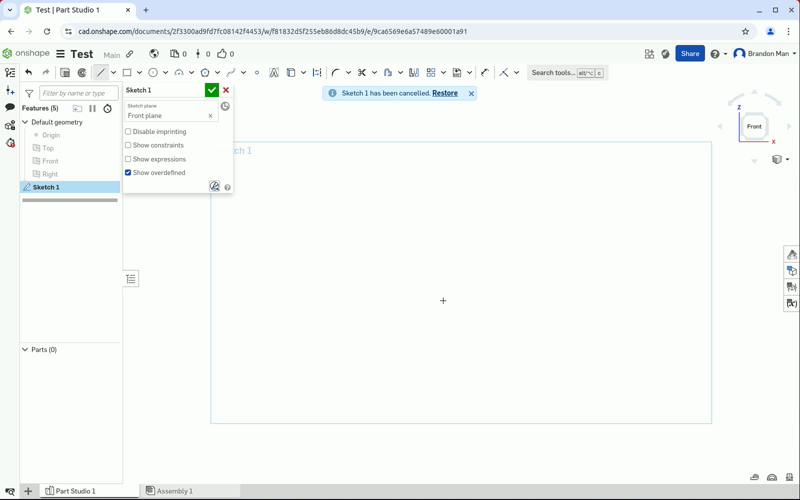
key_up(shift)
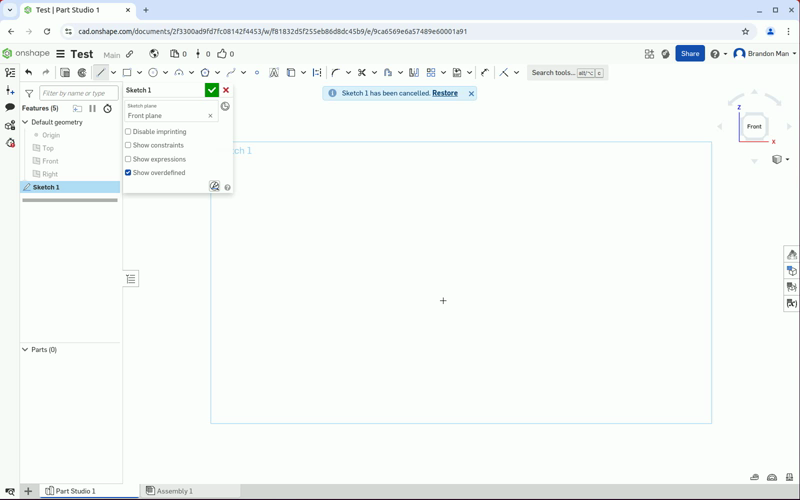
key_down(shift)
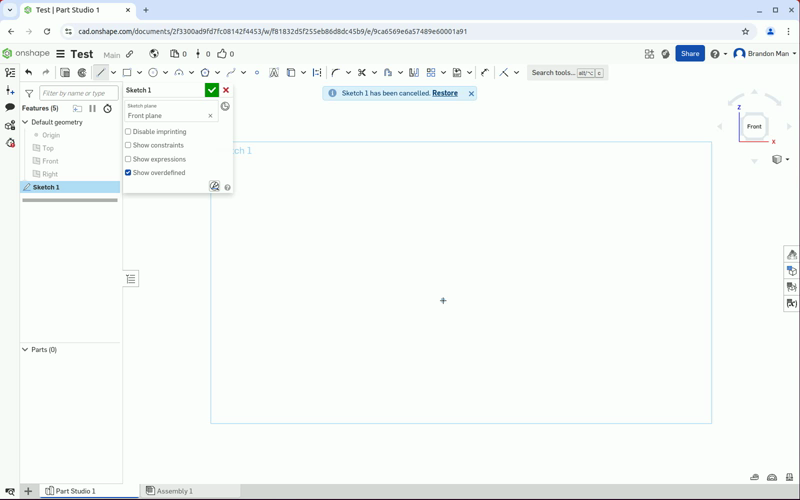
mouse_move(473, 300)
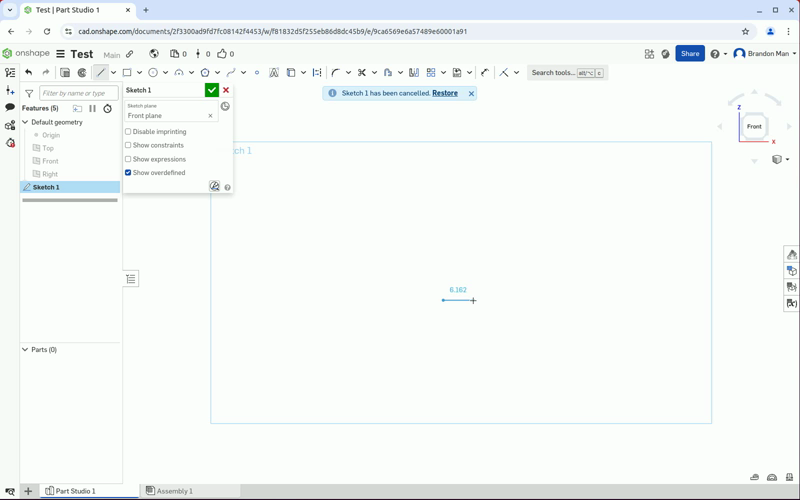
mouse_move(480, 300)
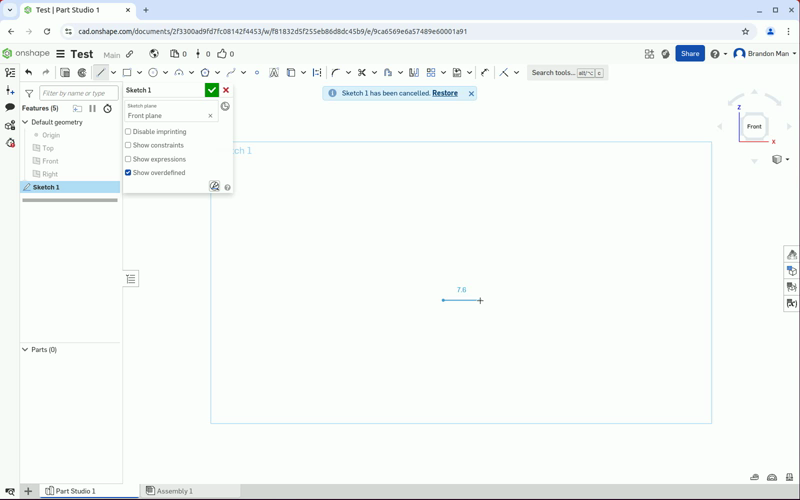
click(480, 300)
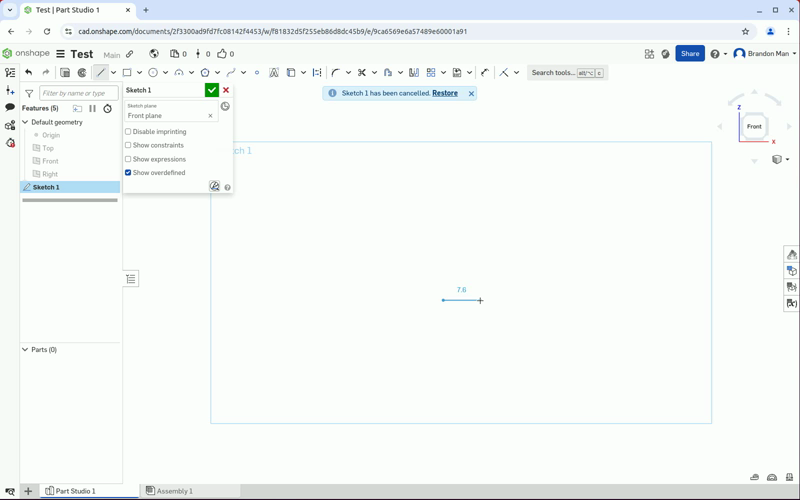
key_up(shift)
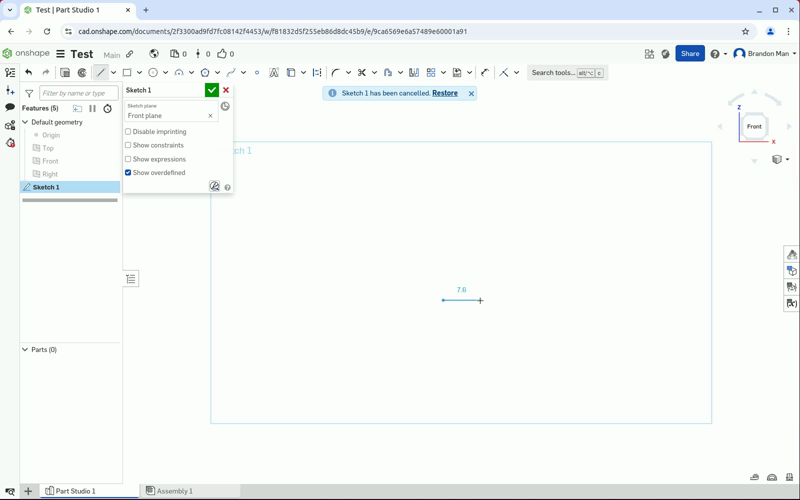
key_down(shift)
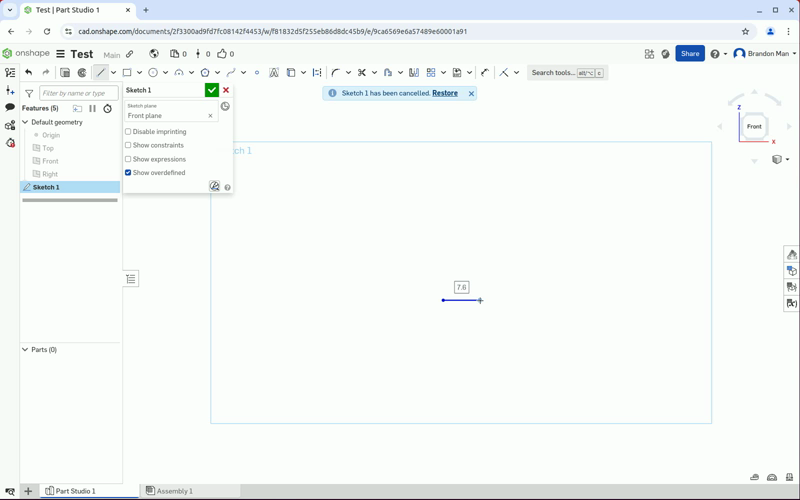
mouse_move(510, 300)
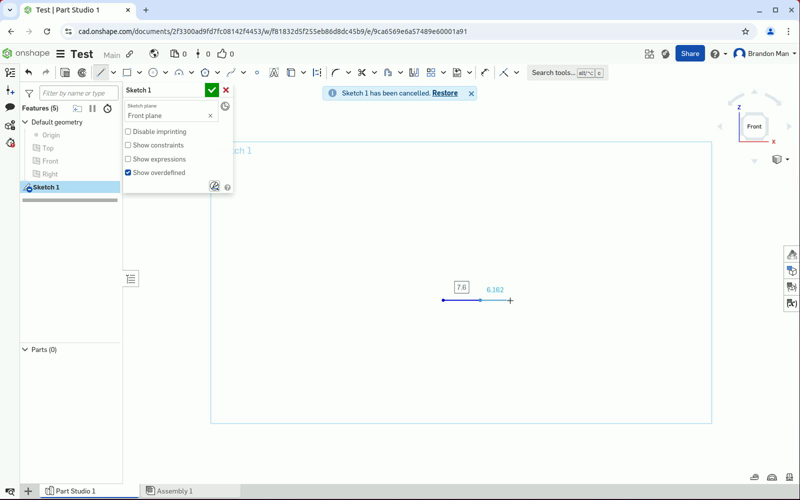
mouse_move(480, 263)
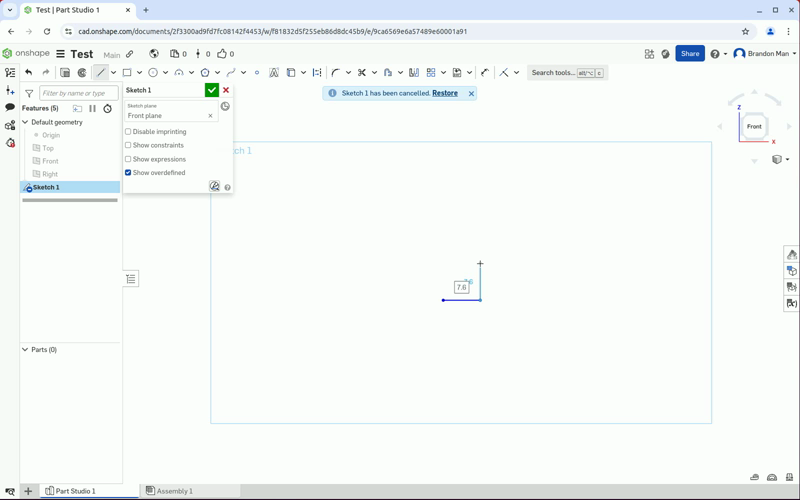
click(480, 263)
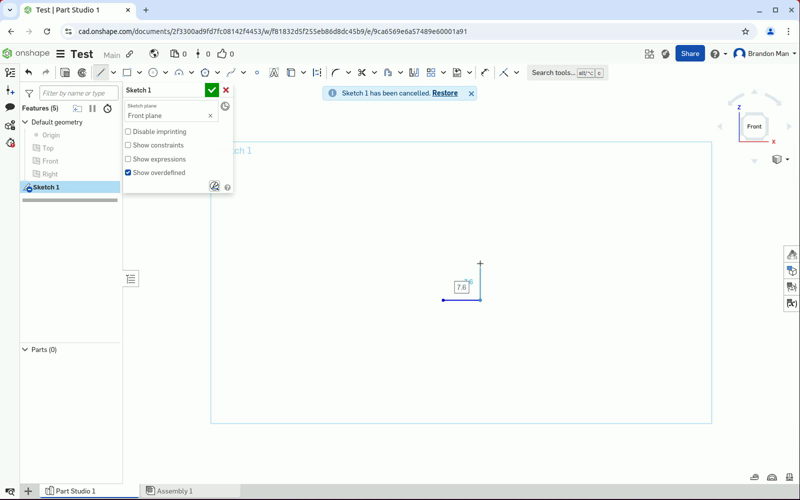
key_up(shift)
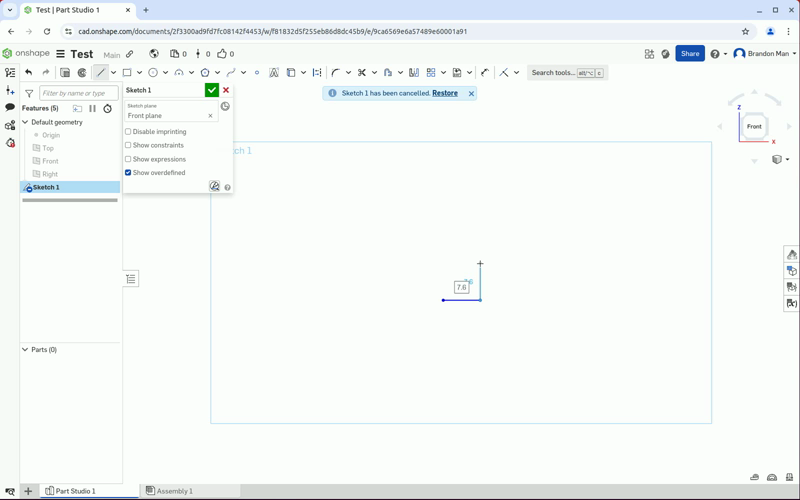
mouse_move(510, 263)
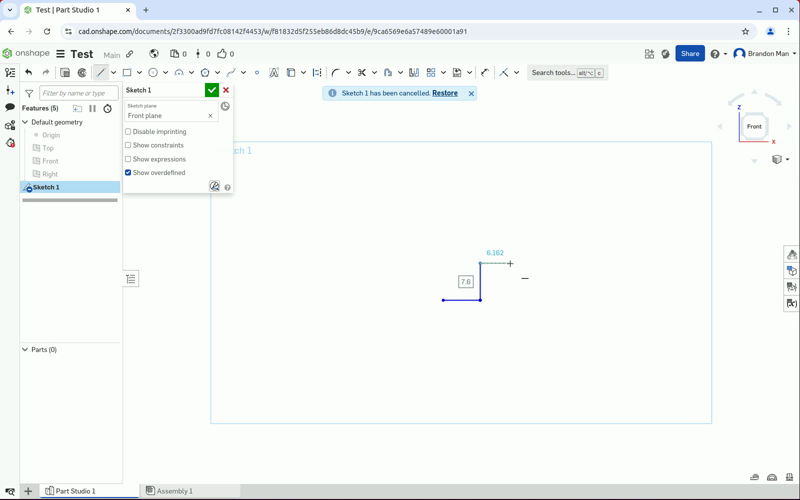
key_down(shift)
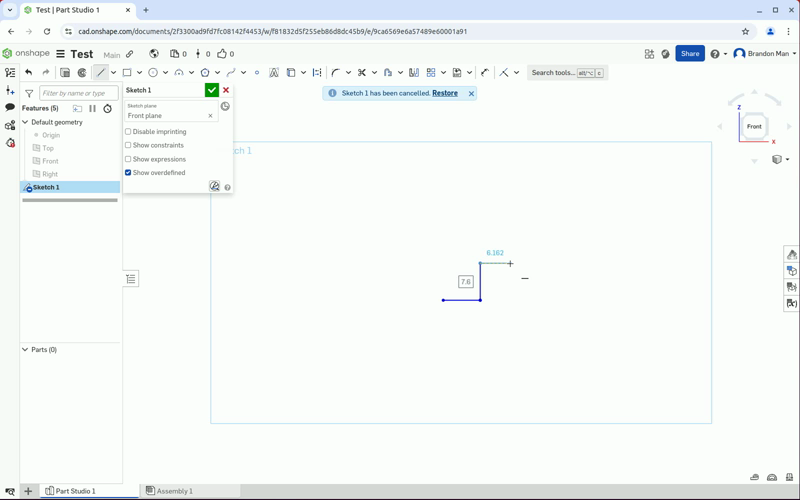
mouse_move(443, 300)
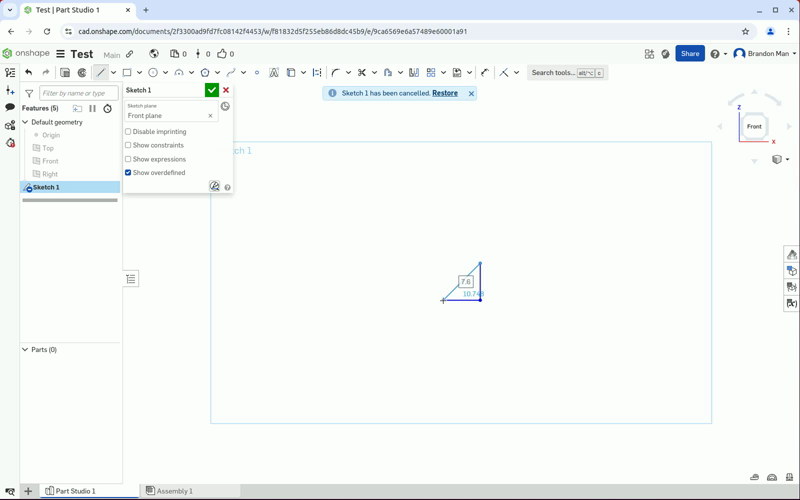
key_up(shift)
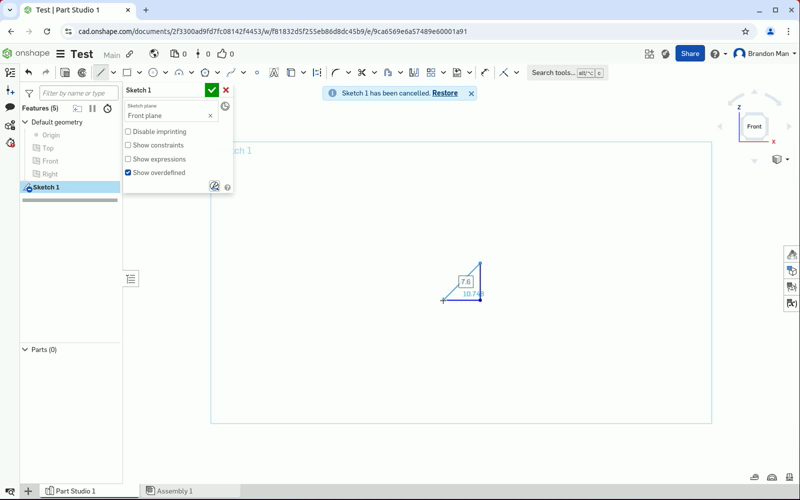
click(443, 300)
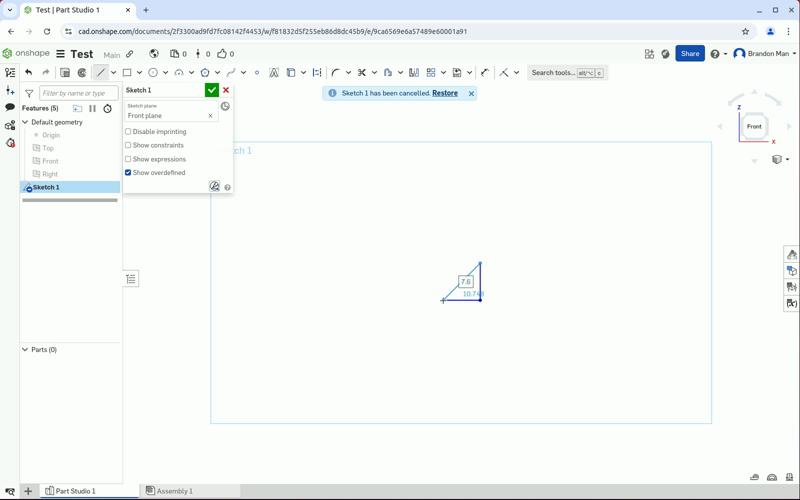
key(esc)
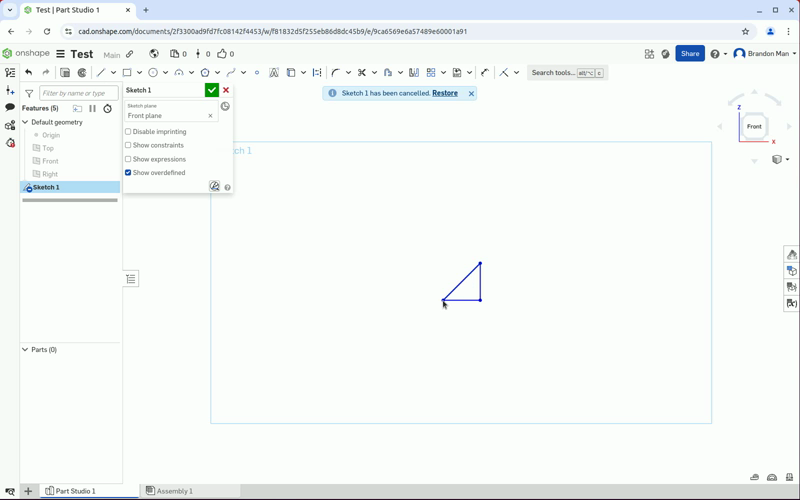
mouse_move(460, 299)
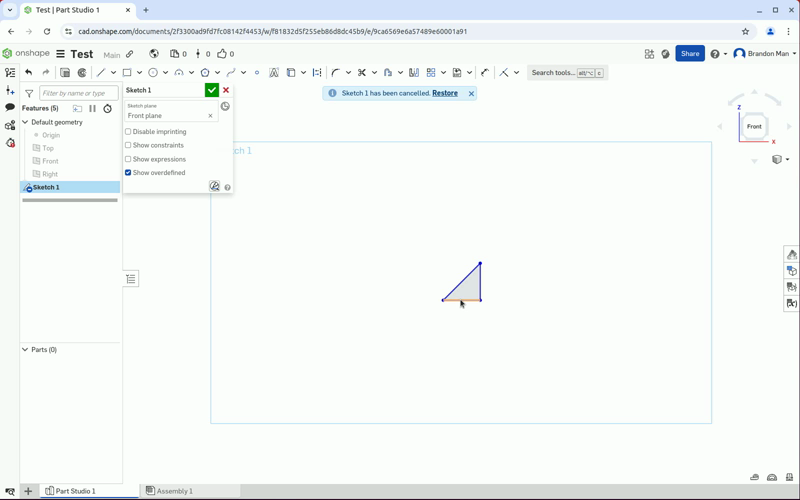
scroll(6)
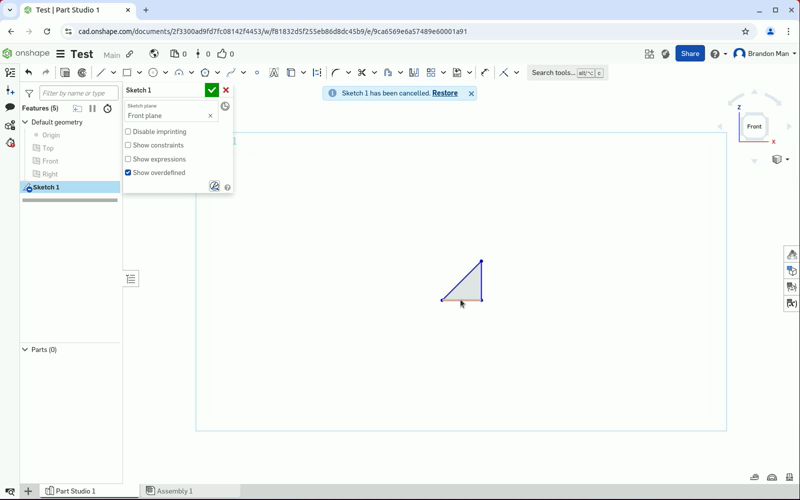
scroll(6)
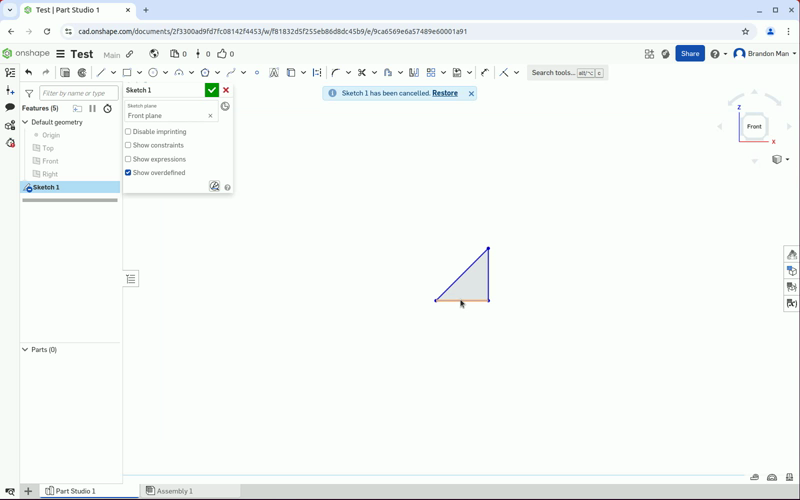
scroll(6)
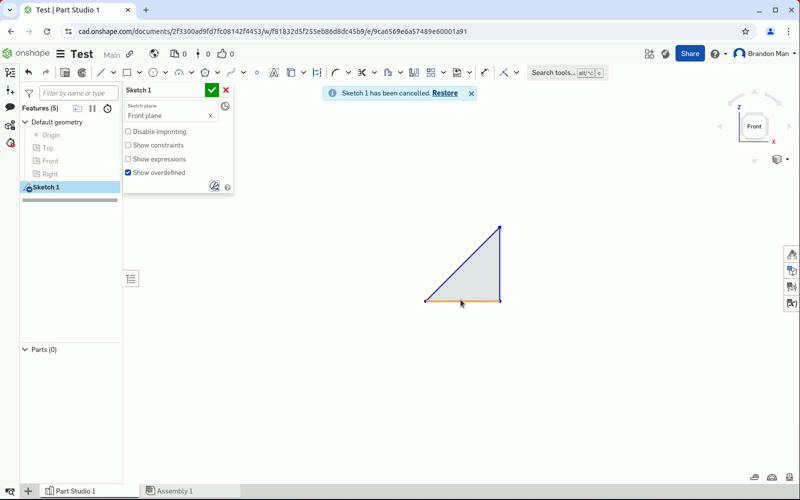
scroll(6)
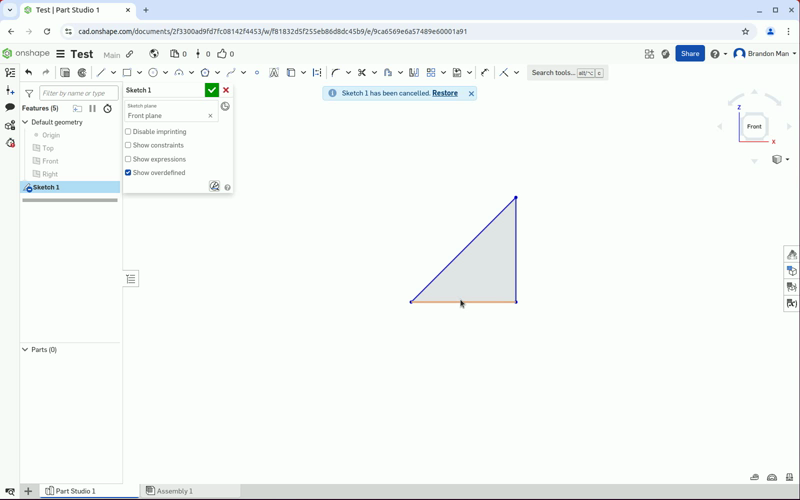
scroll(6)
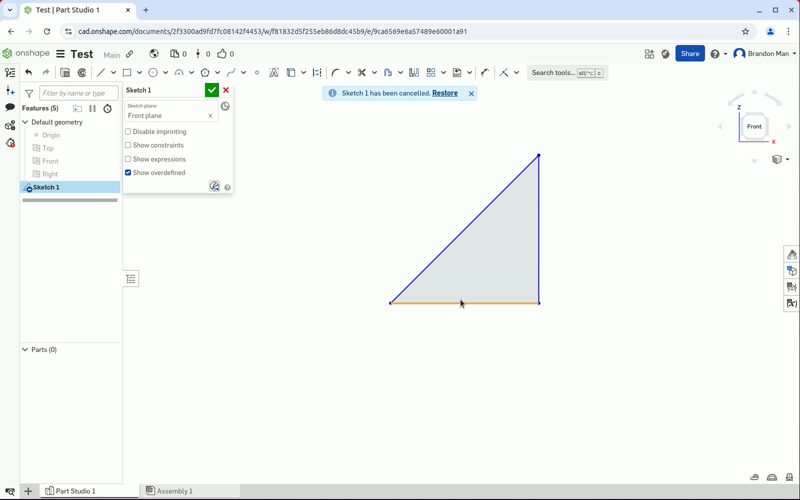
scroll(6)
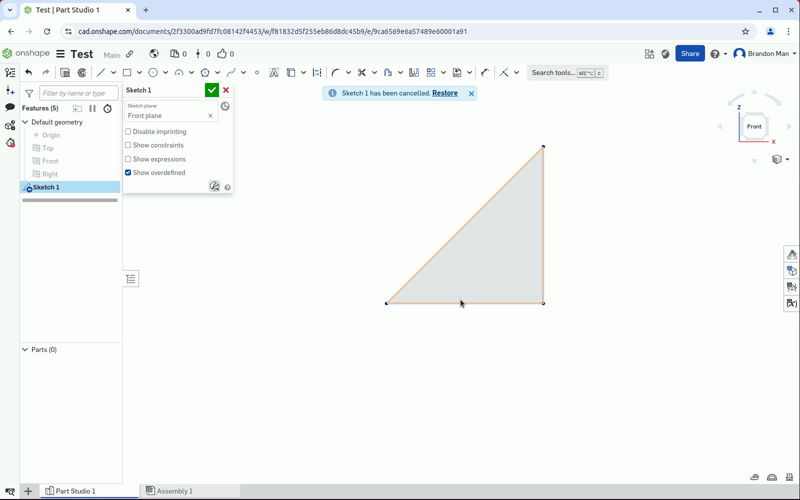
scroll(6)
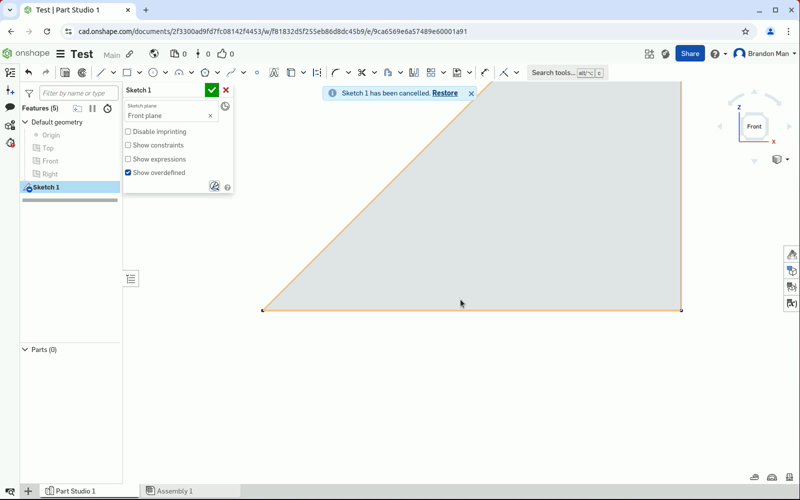
click(460, 299)
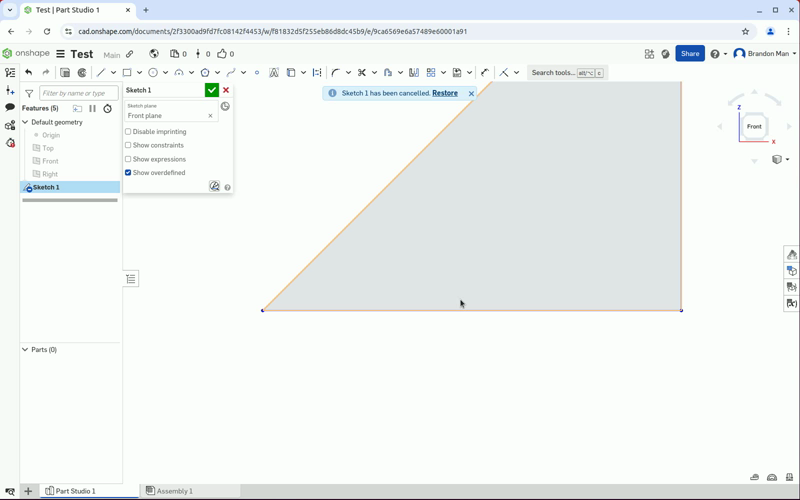
scroll(-6)
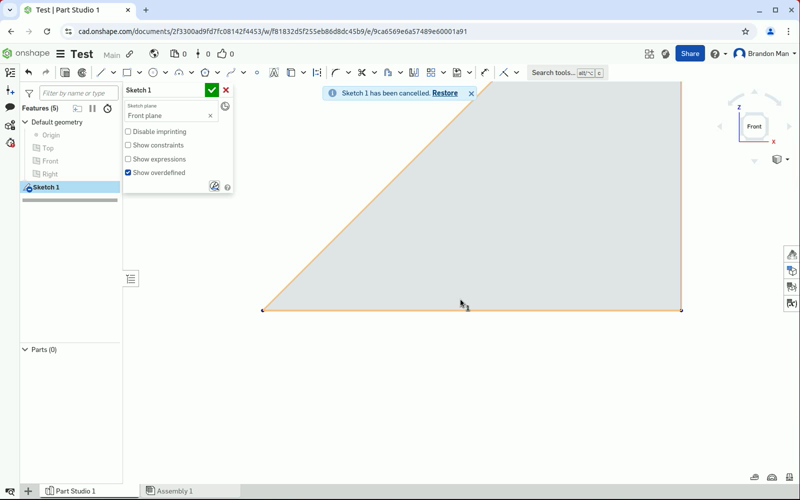
scroll(-6)
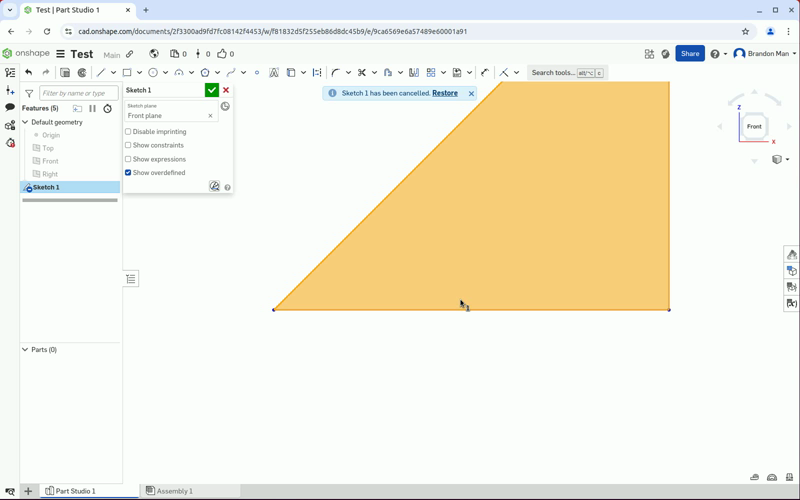
scroll(-6)
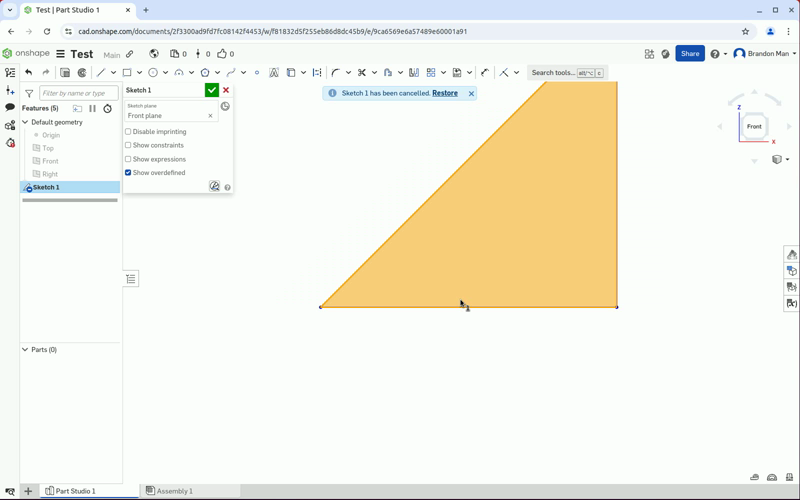
scroll(-6)
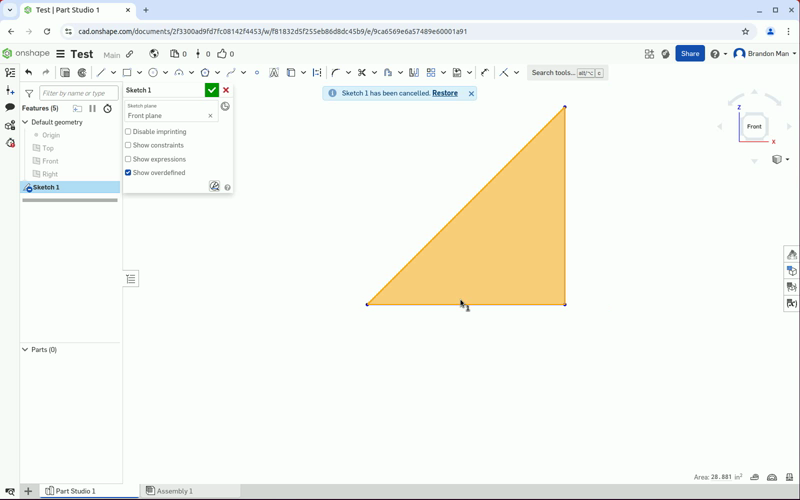
scroll(-6)
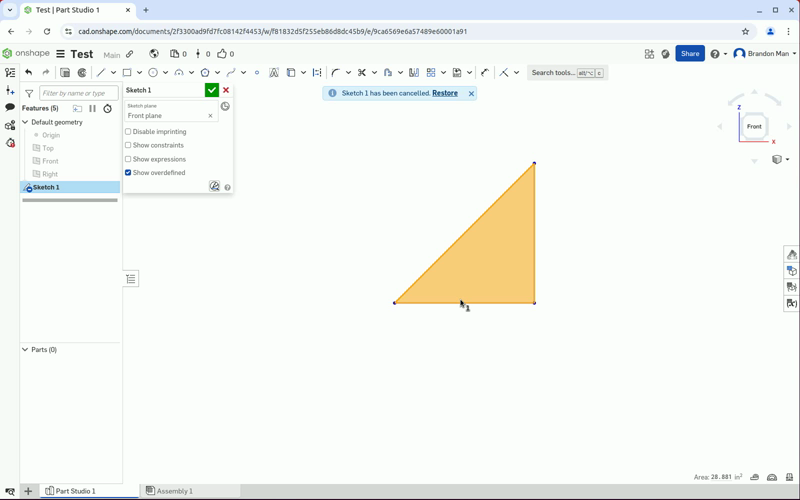
scroll(-6)
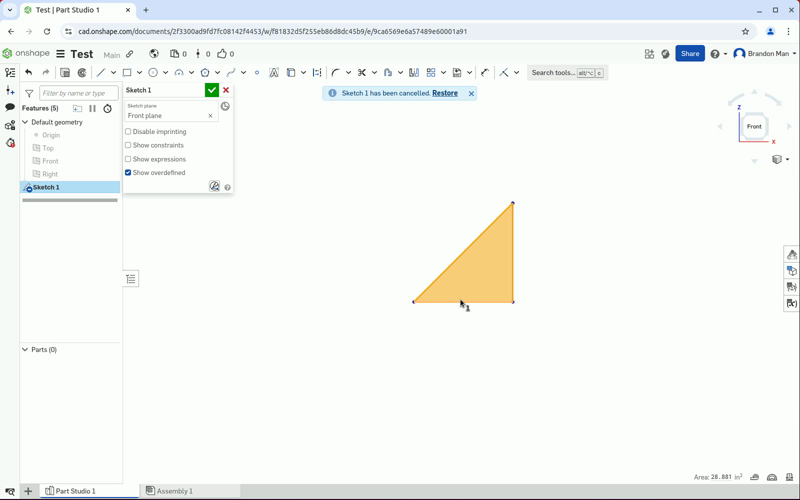
scroll(-6)
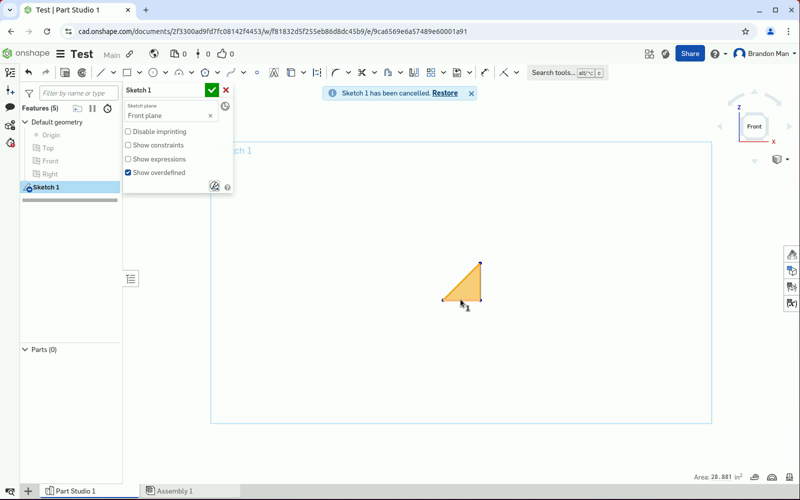
mouse_move(73, 352)
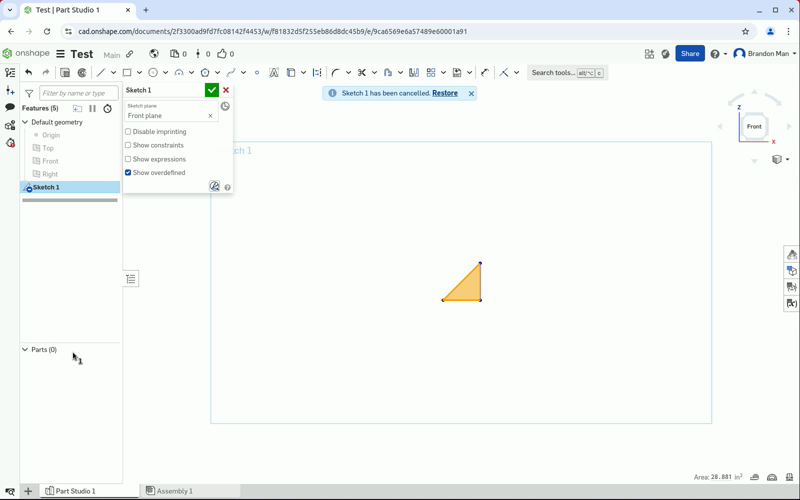
key(shift+y)
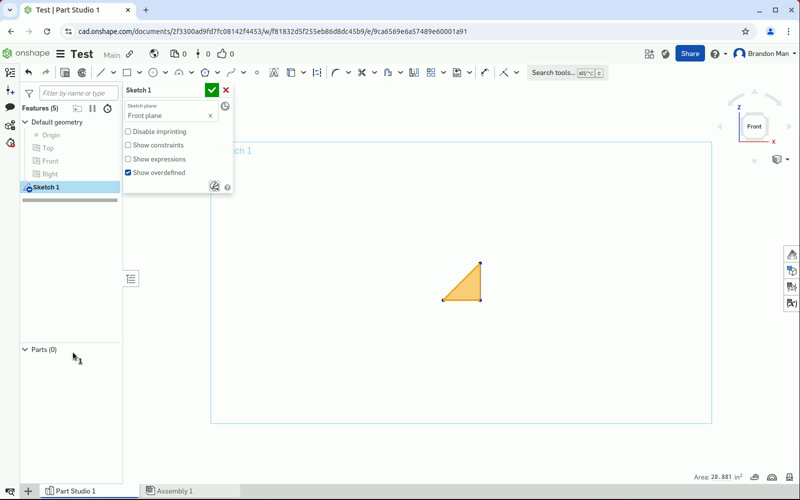
key(shift+e)
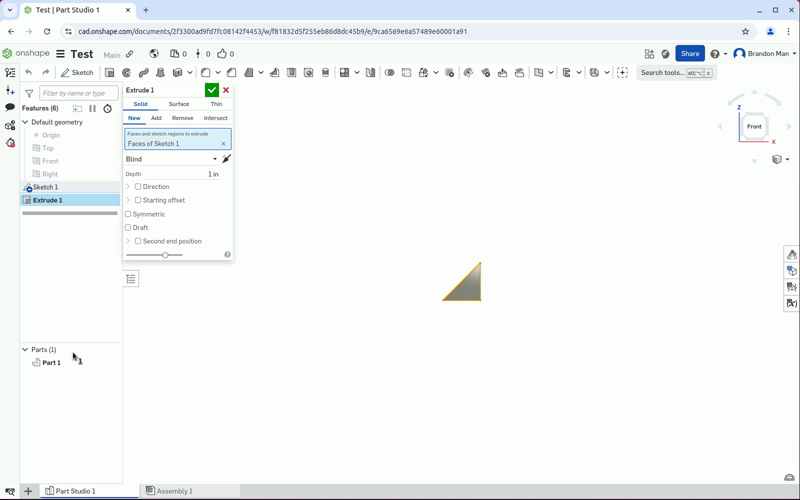
mouse_move(143, 106)
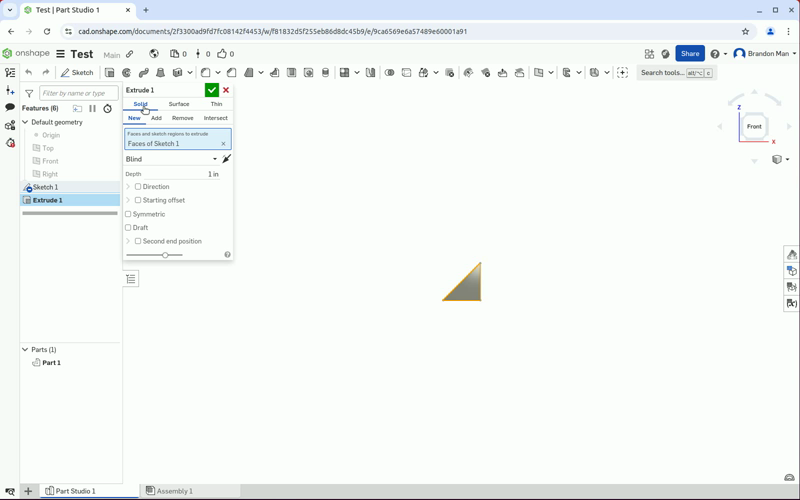
click(143, 106)
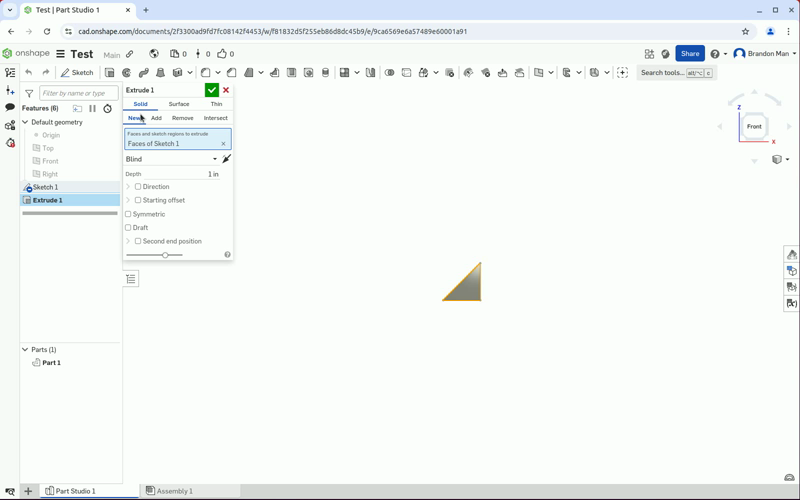
mouse_move(137, 120)
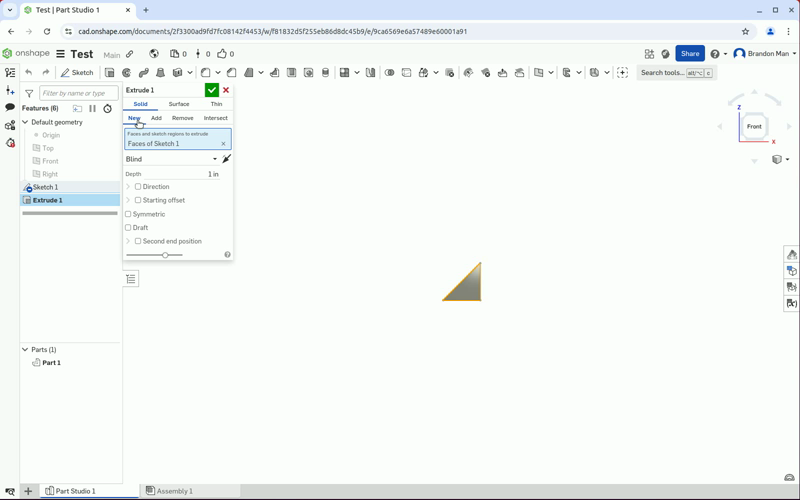
click(137, 120)
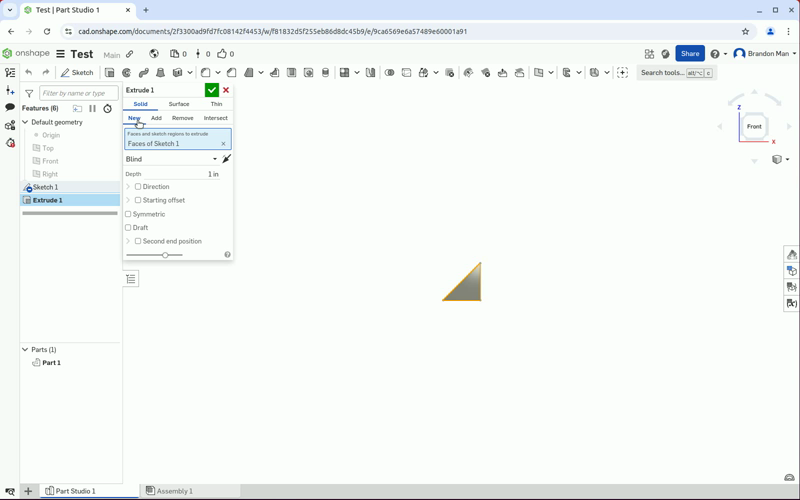
key(tab, 4)
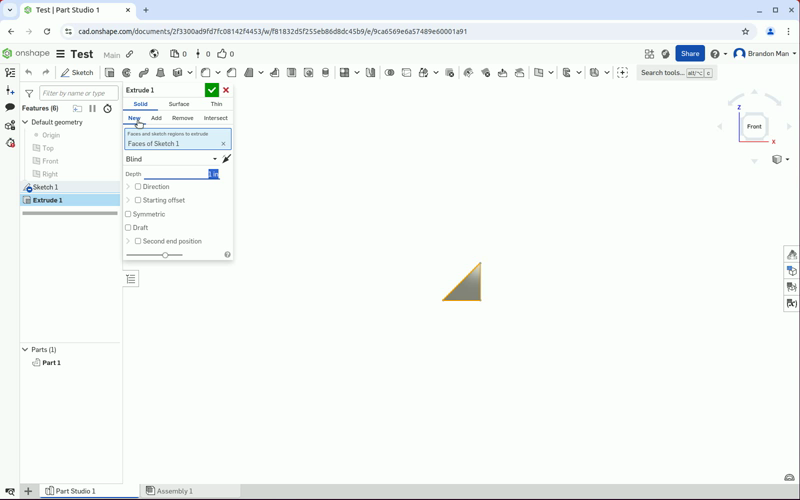
text(7.222)
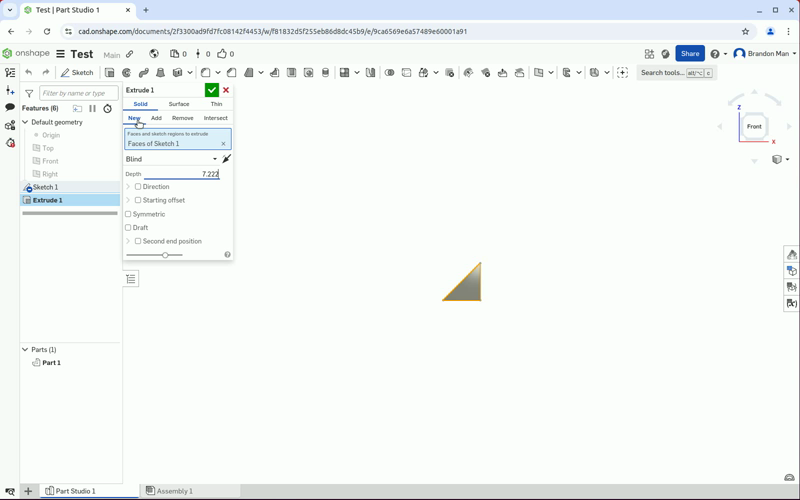
key(tab, 3)
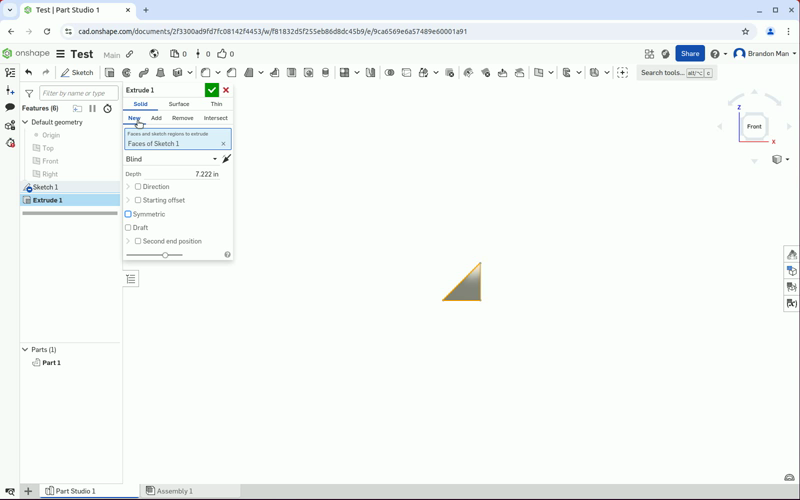
key(space)
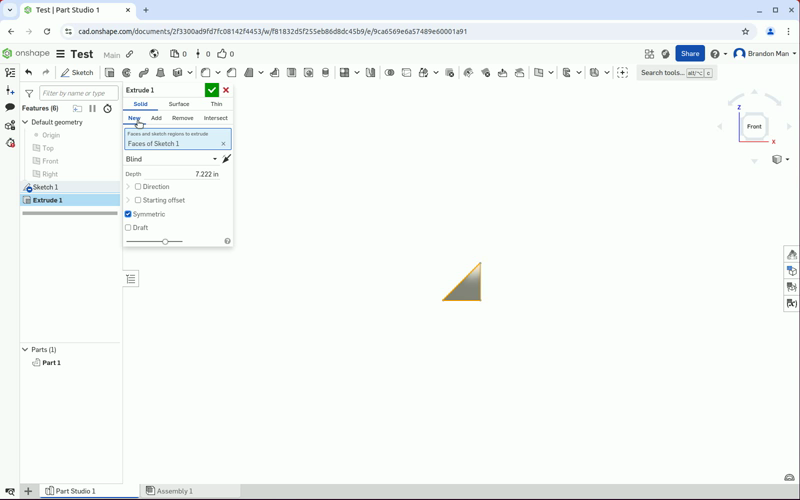
key(enter)
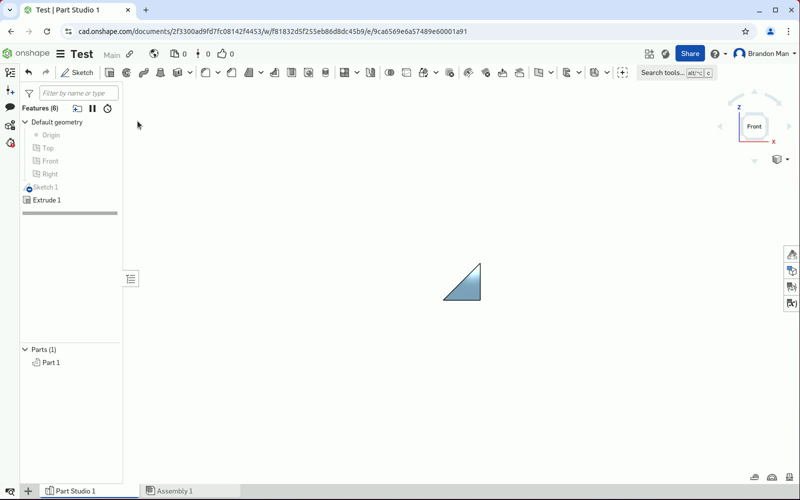
key(shift+h)
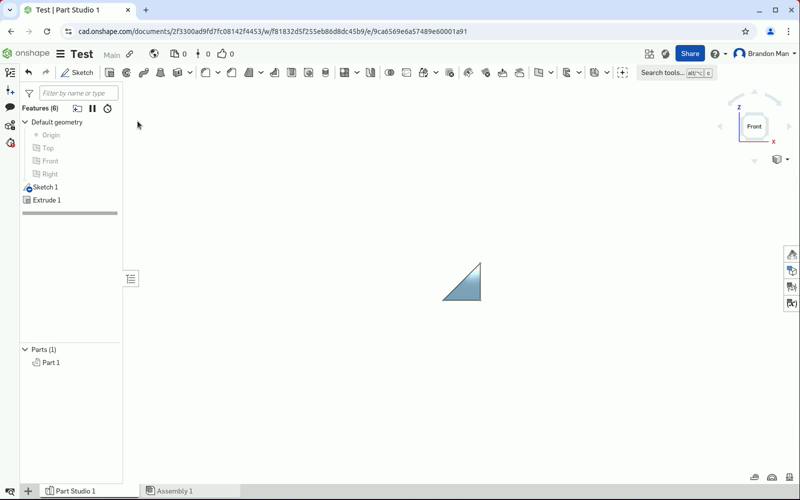
key(shift+h)
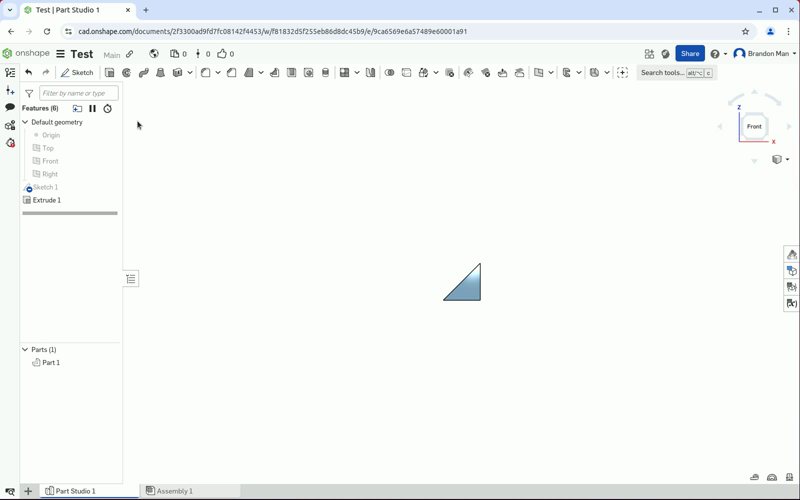
mouse_move(73, 189)
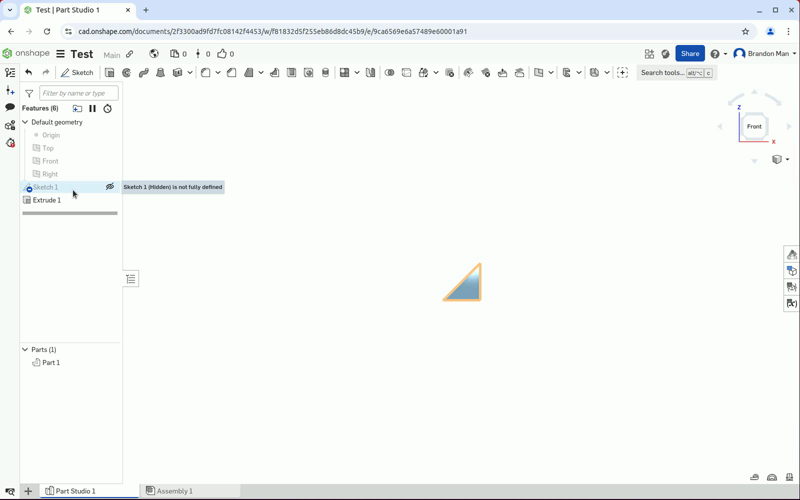
click(73, 189)
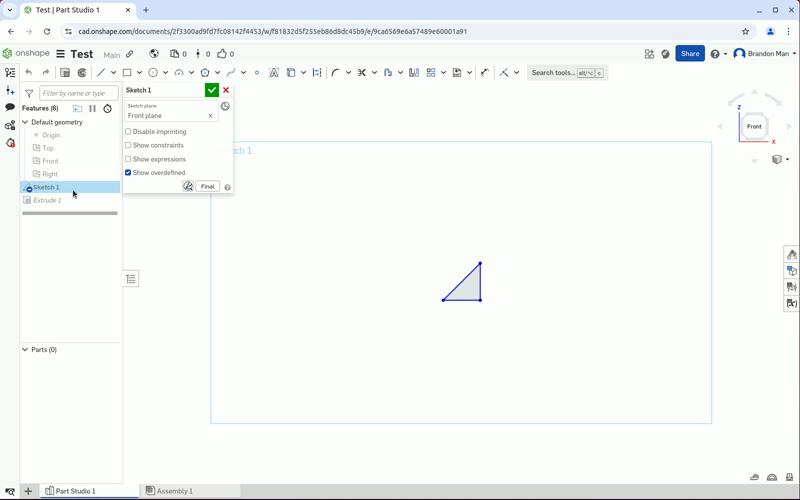
mouse_move(229, 92)
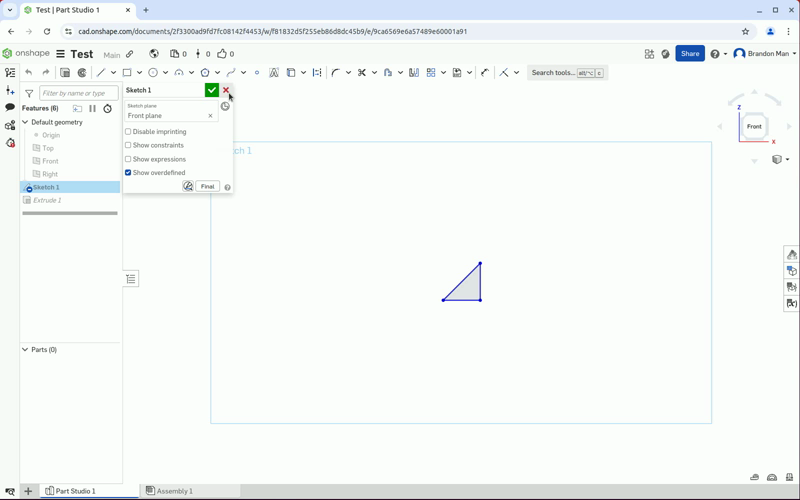
click(229, 92)
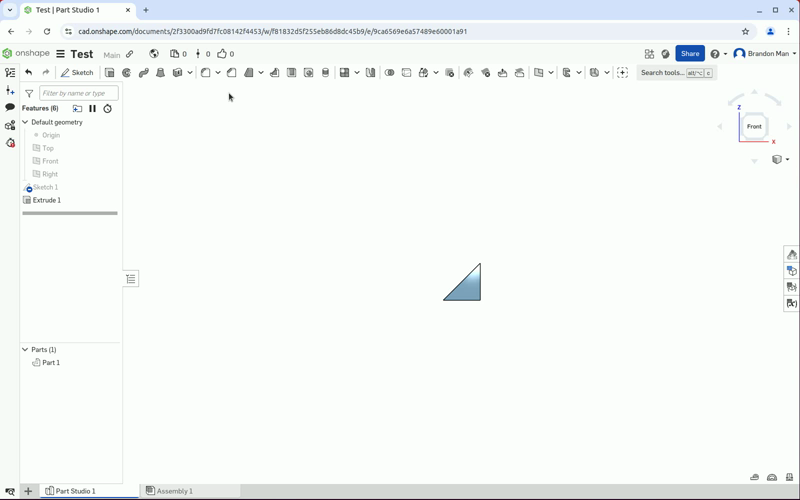
mouse_move(73, 352)
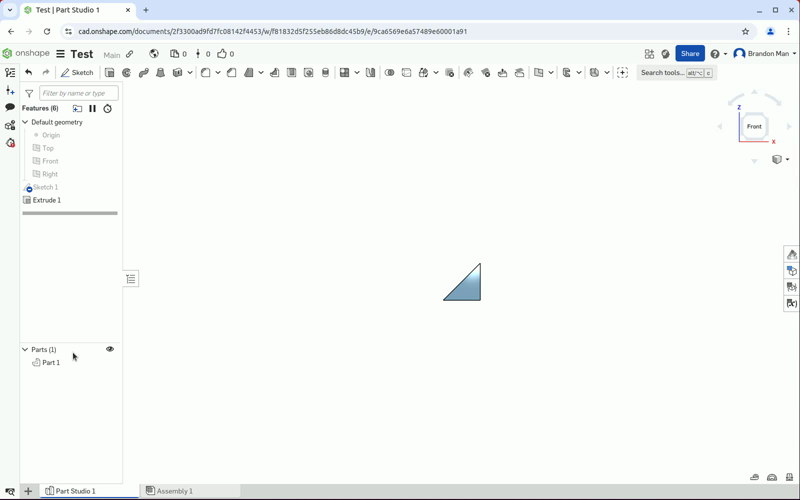
key(y)
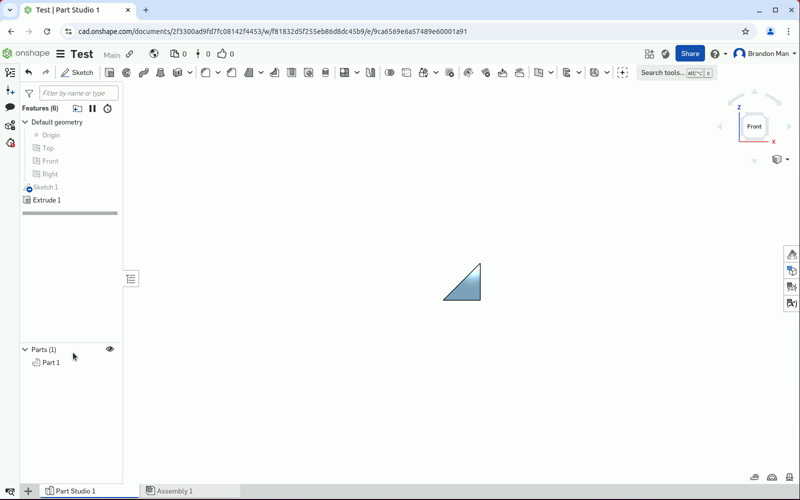
key(shift+p)
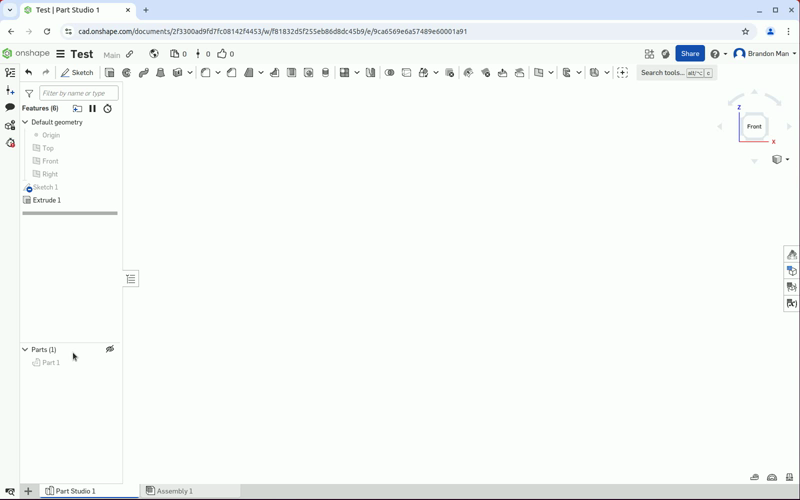
key(space)
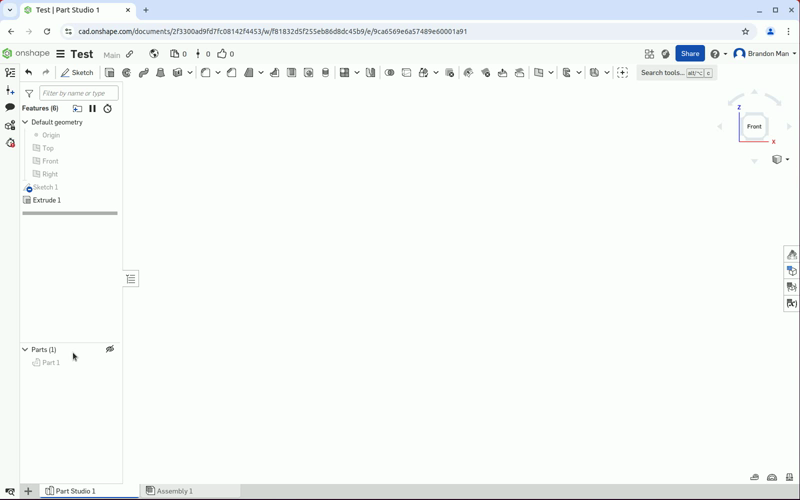
key_down(shift)
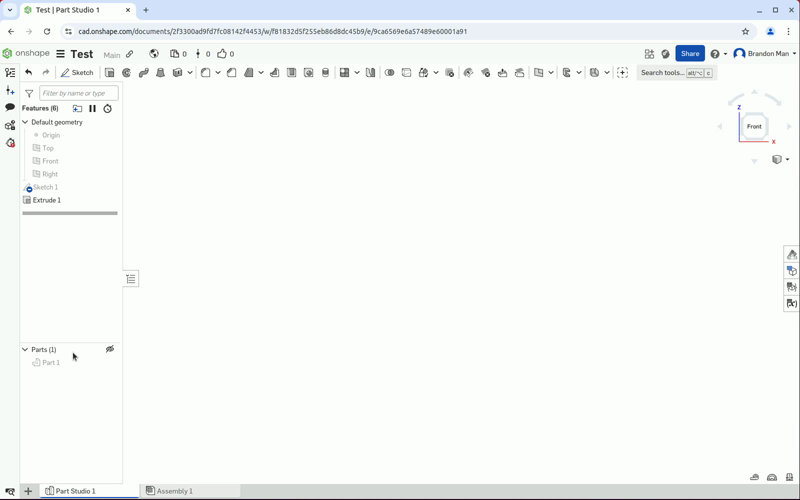
key(down)
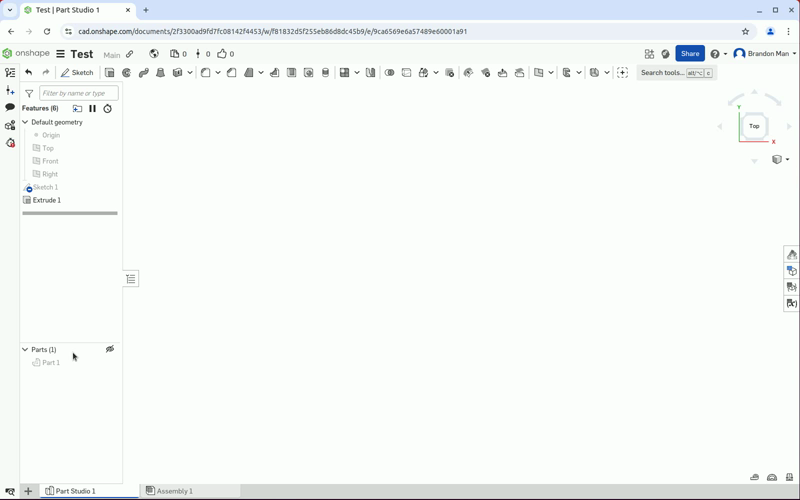
key_up(shift)
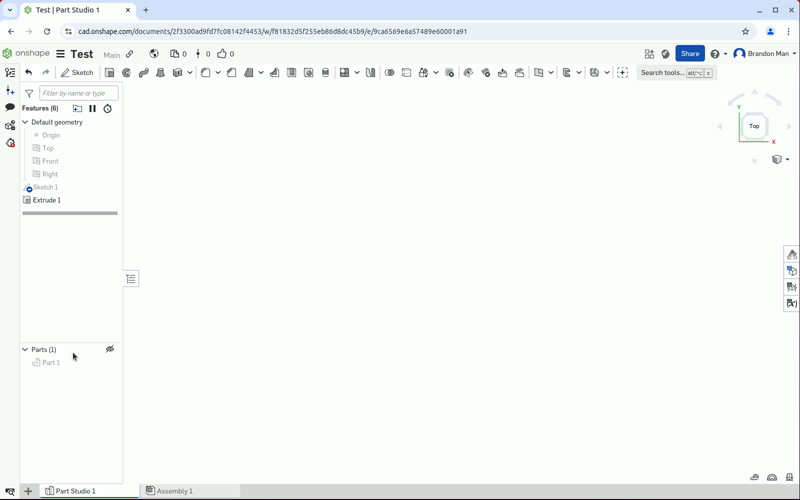
mouse_move(73, 352)
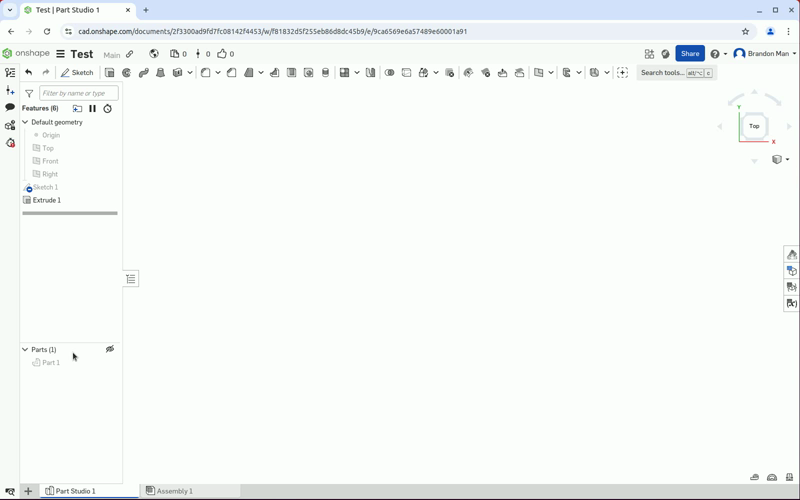
key(shift+y)
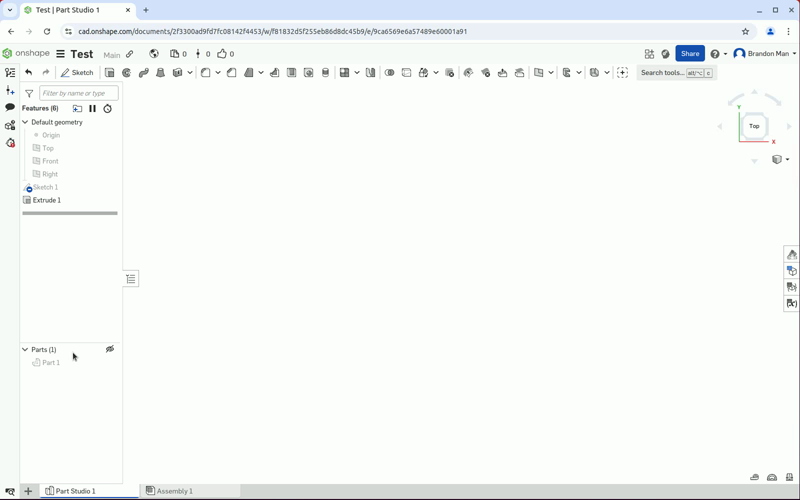
key(shift+s)
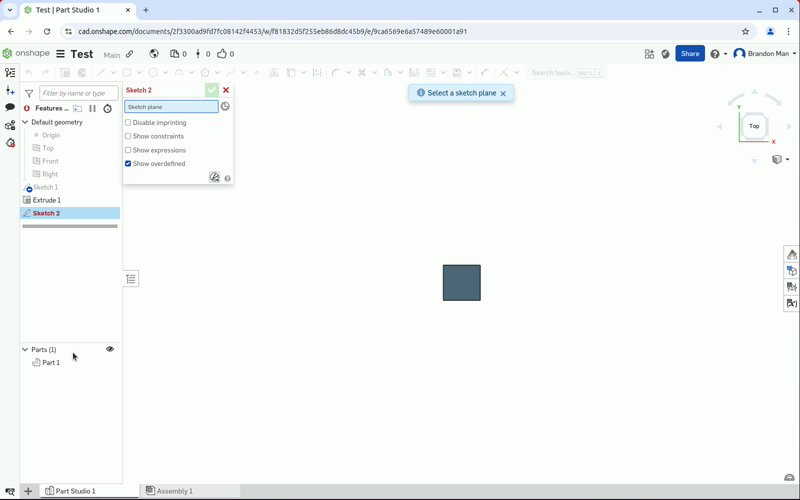
mouse_move(73, 150)
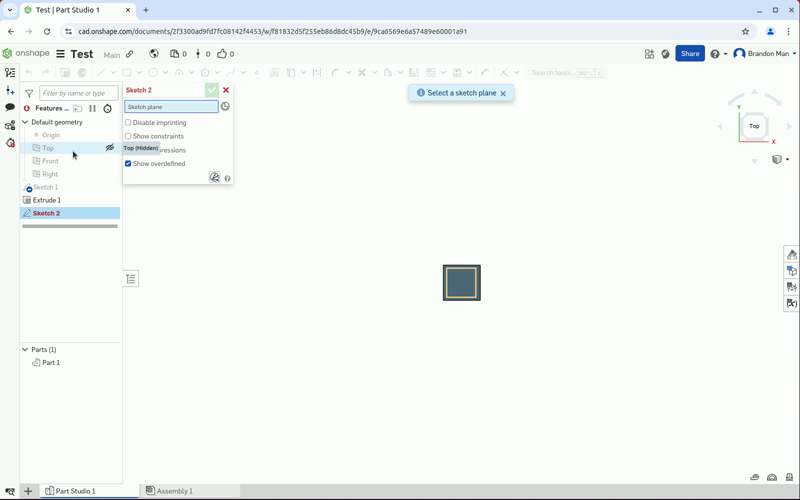
click(73, 150)
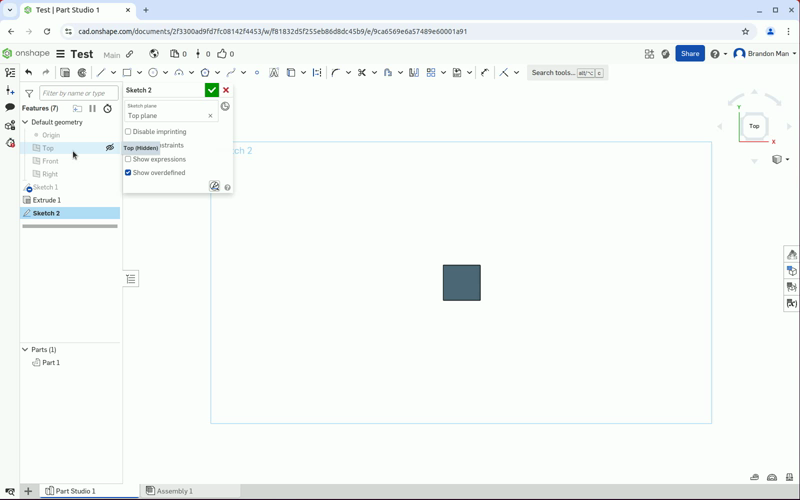
mouse_move(73, 352)
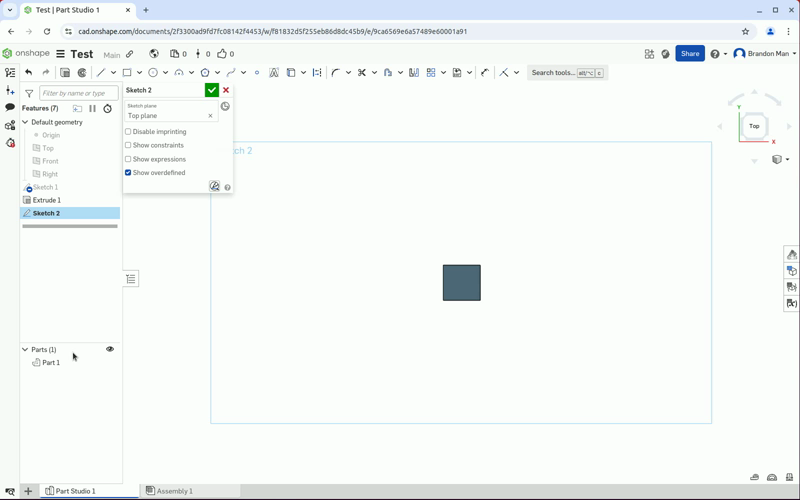
key(y)
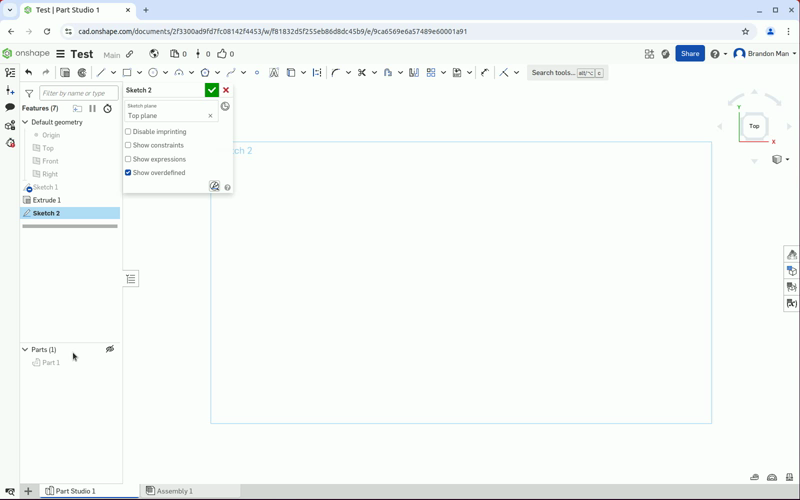
key(c)
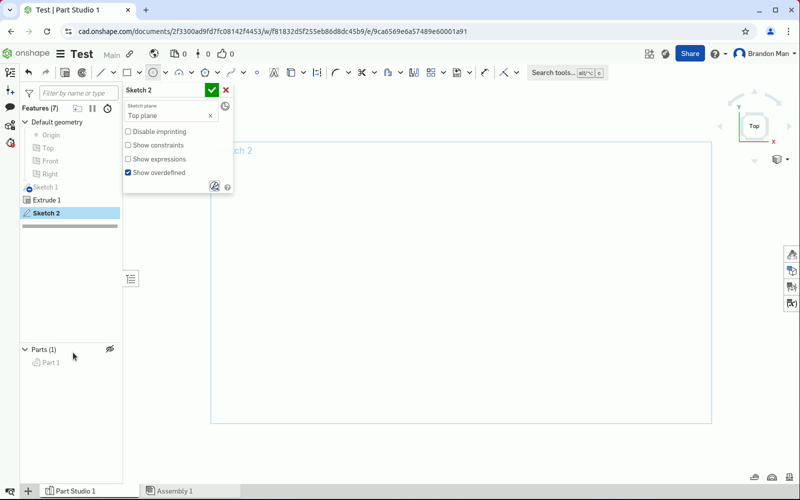
key_down(shift)
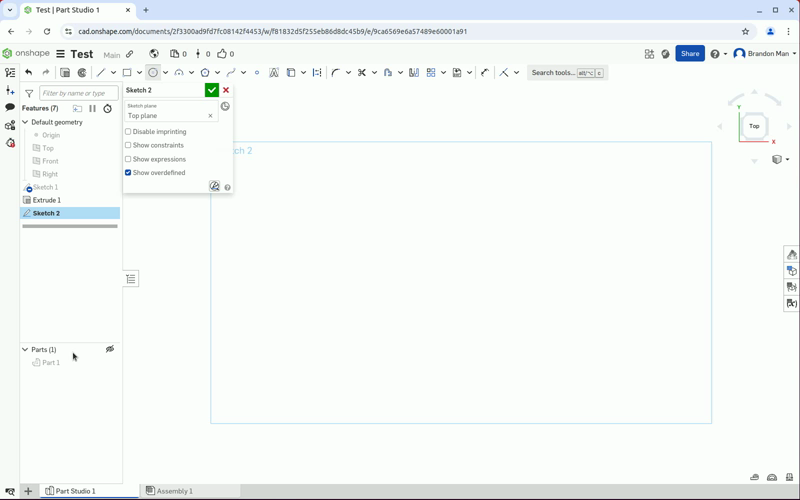
mouse_move(461, 282)
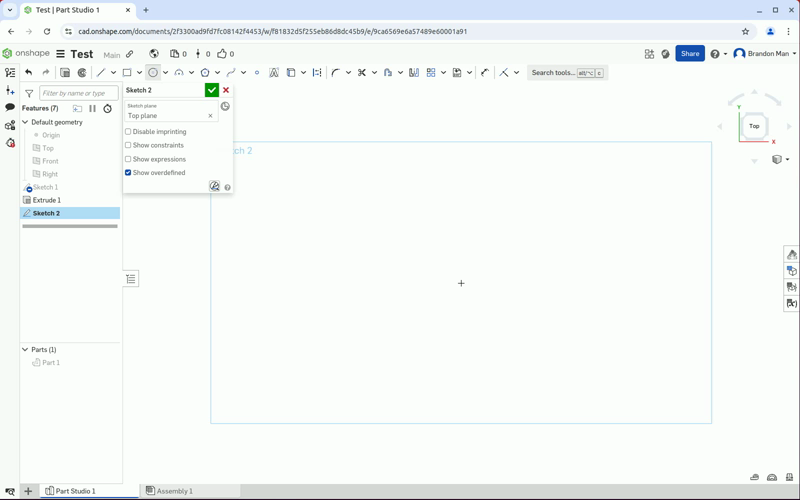
click(461, 282)
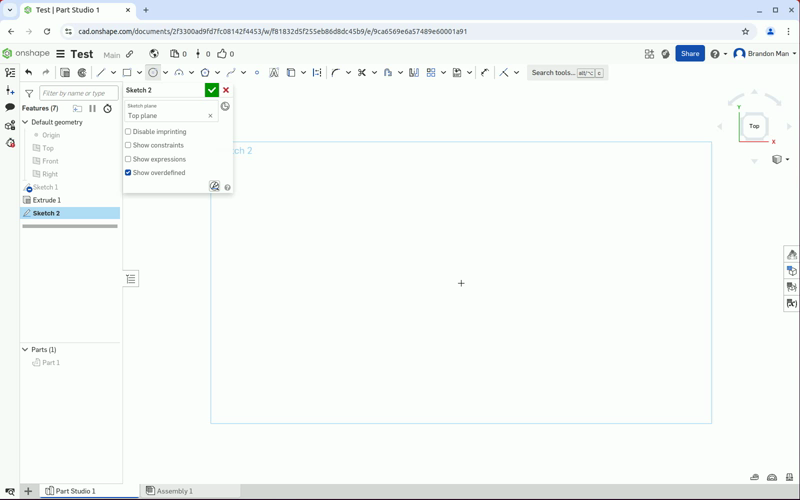
key_up(shift)
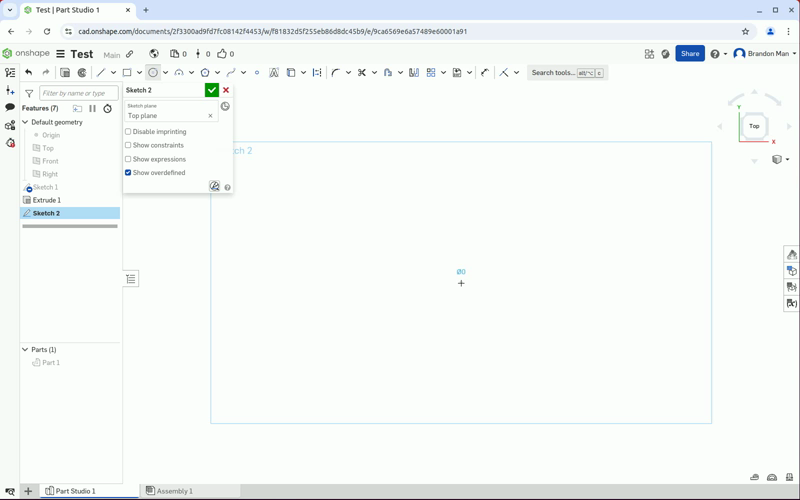
mouse_move(465, 282)
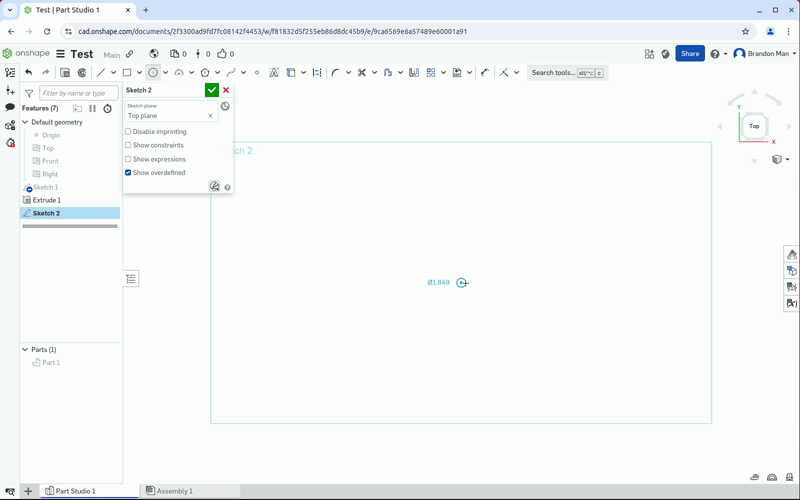
click(465, 282)
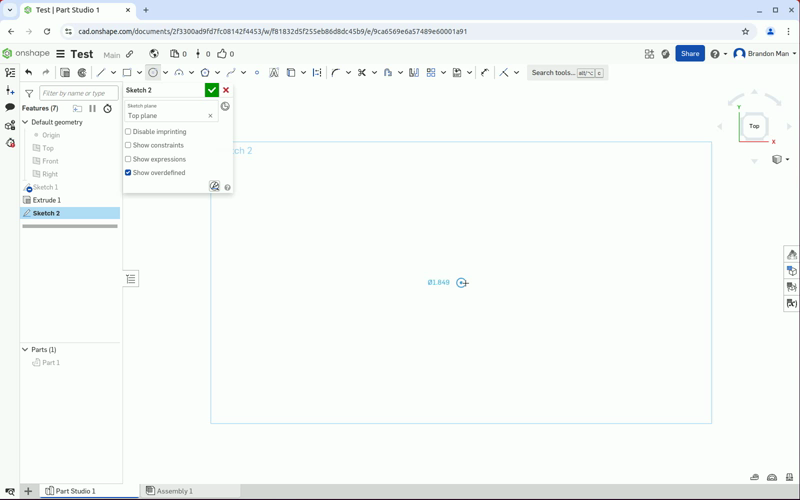
key(esc)
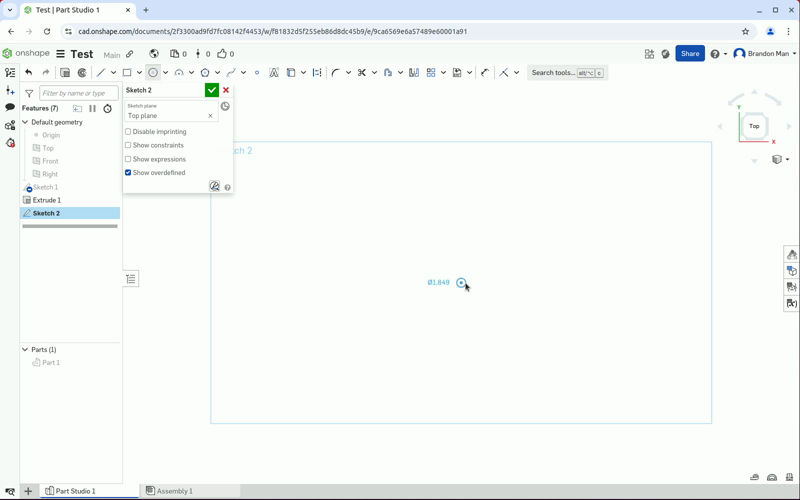
mouse_move(461, 284)
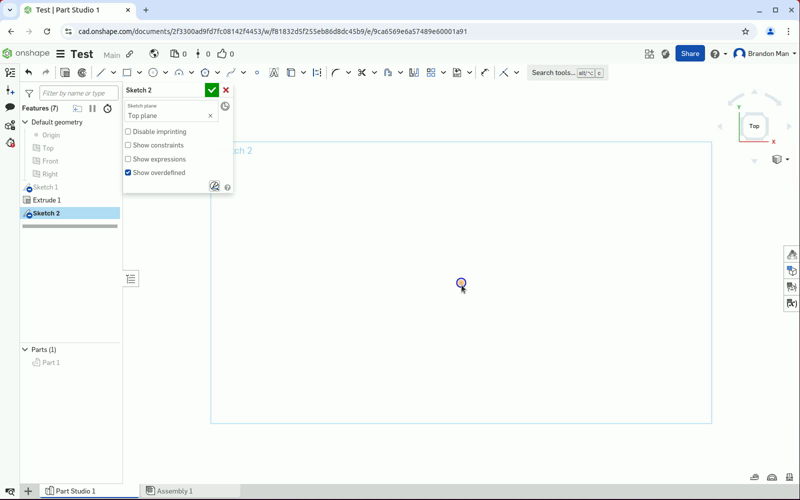
scroll(6)
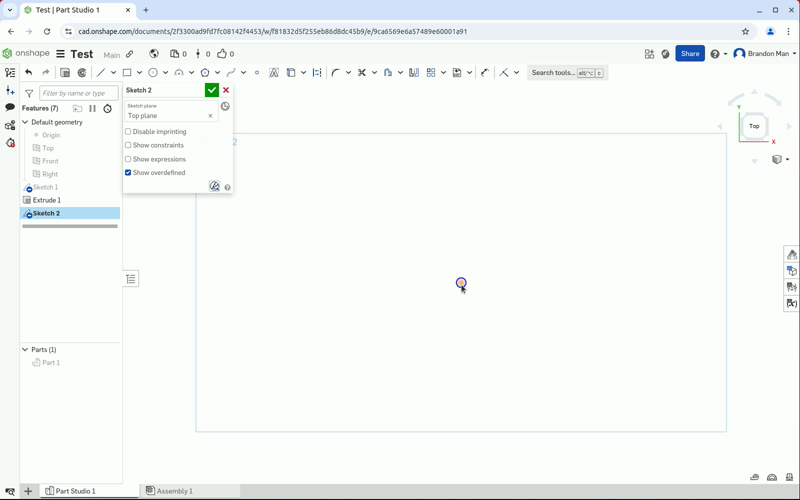
scroll(6)
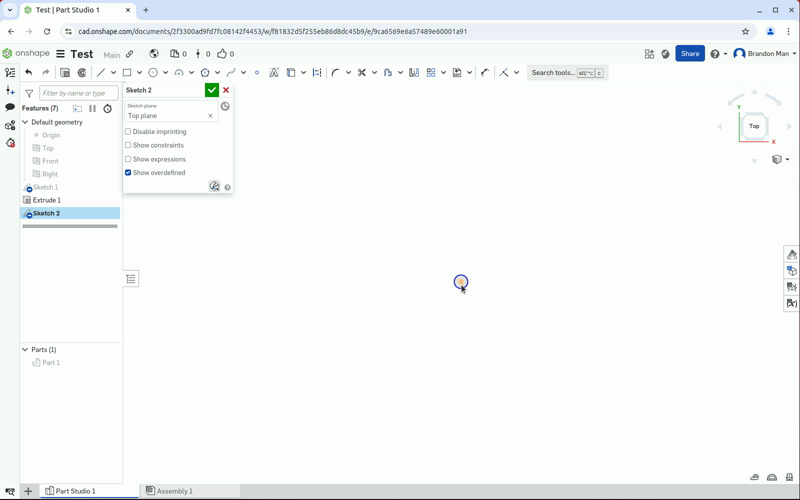
scroll(6)
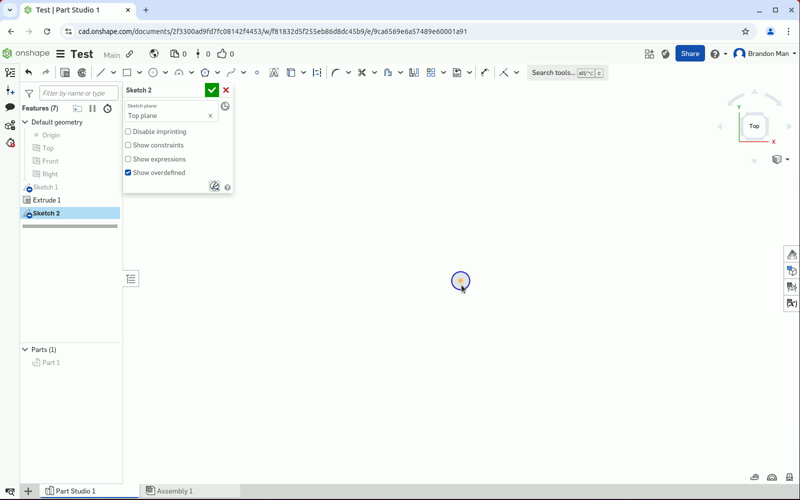
scroll(6)
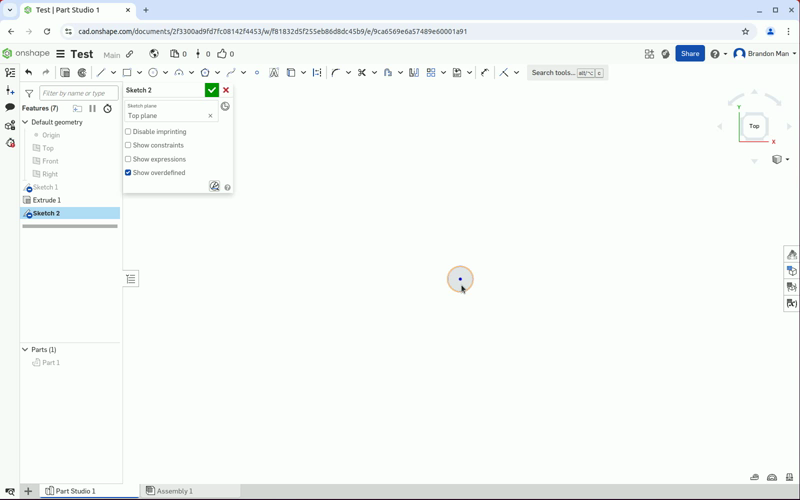
scroll(6)
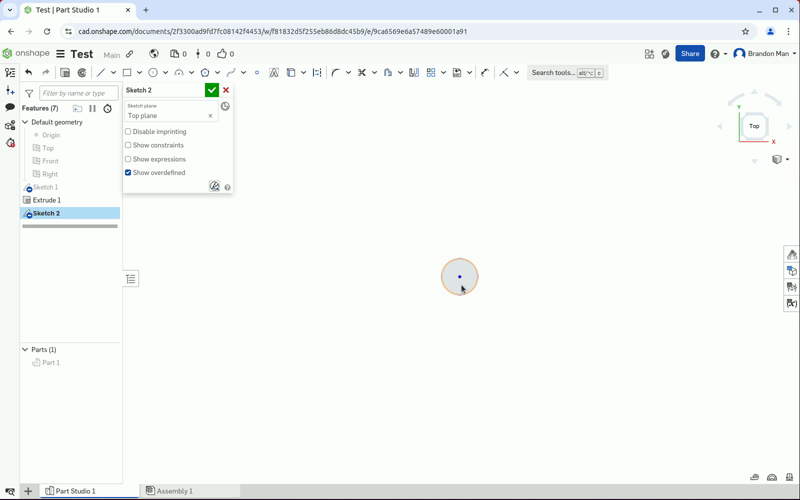
scroll(6)
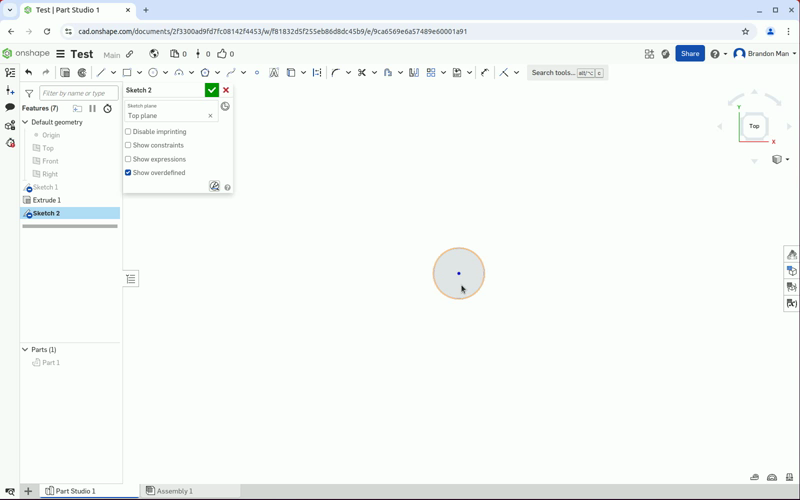
scroll(6)
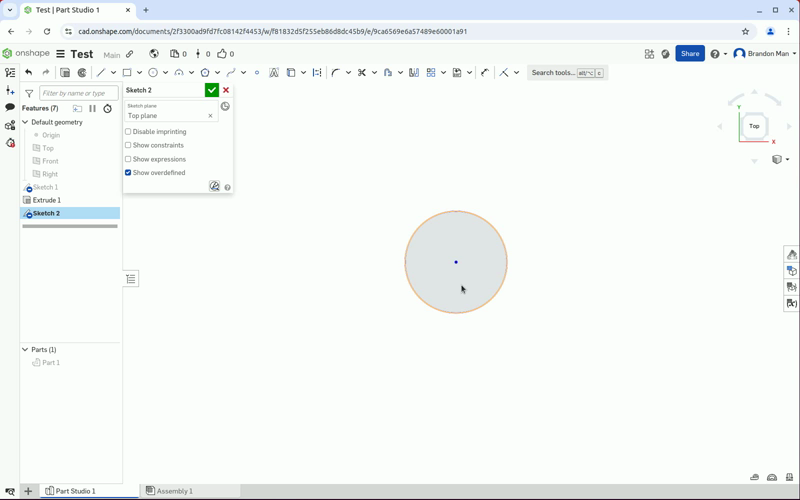
click(461, 284)
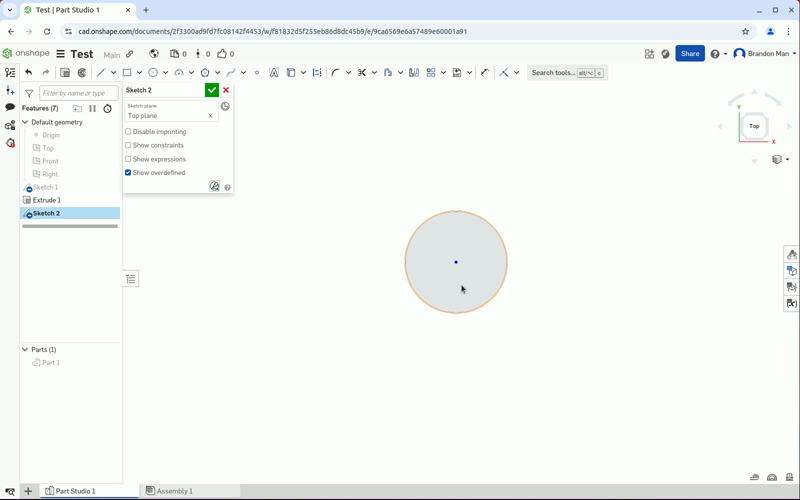
scroll(-6)
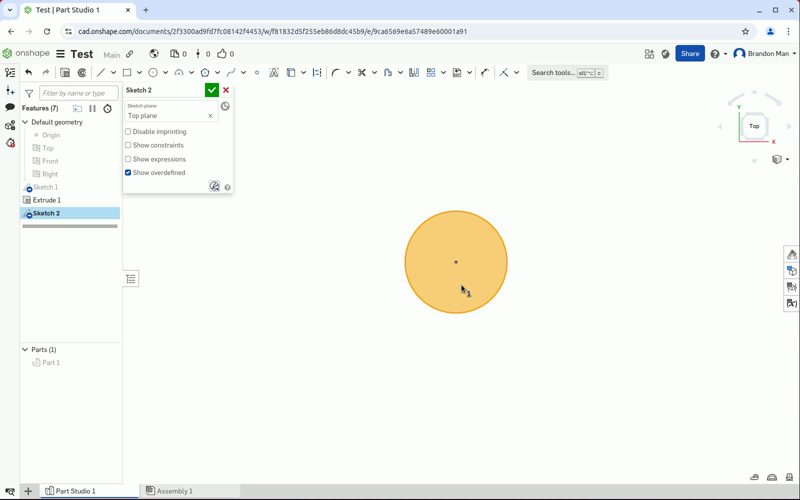
scroll(-6)
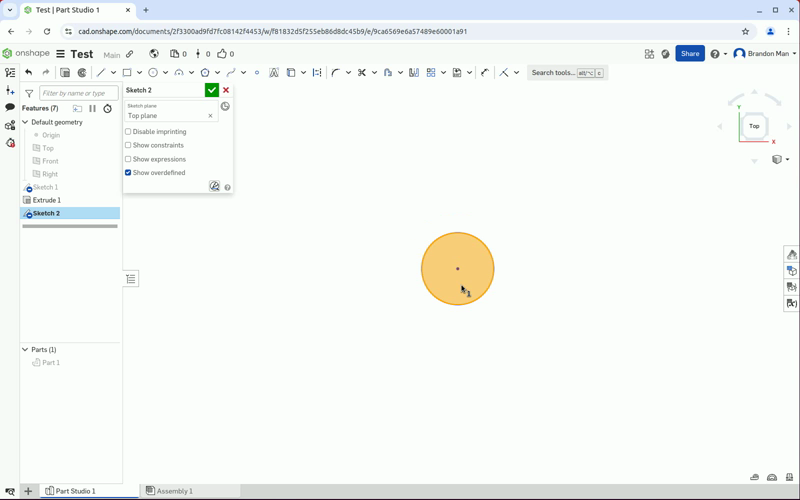
scroll(-6)
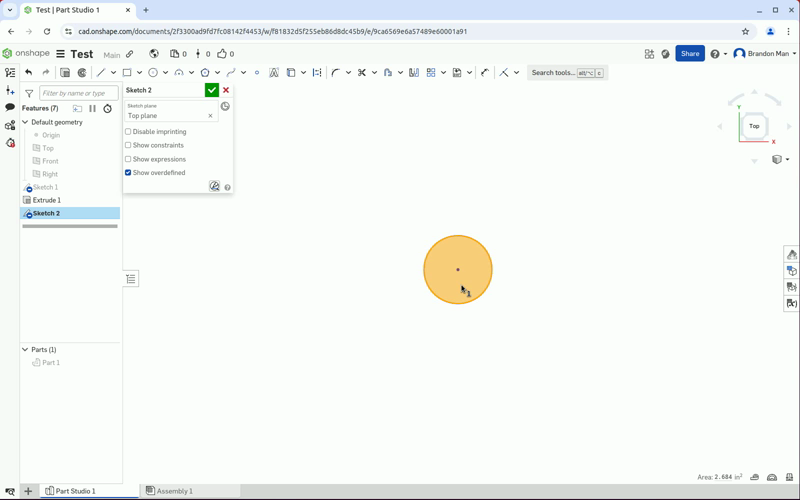
scroll(-6)
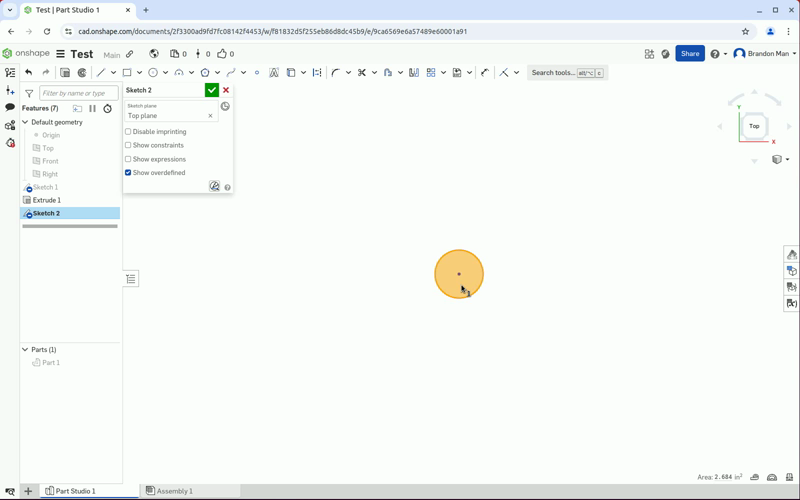
scroll(-6)
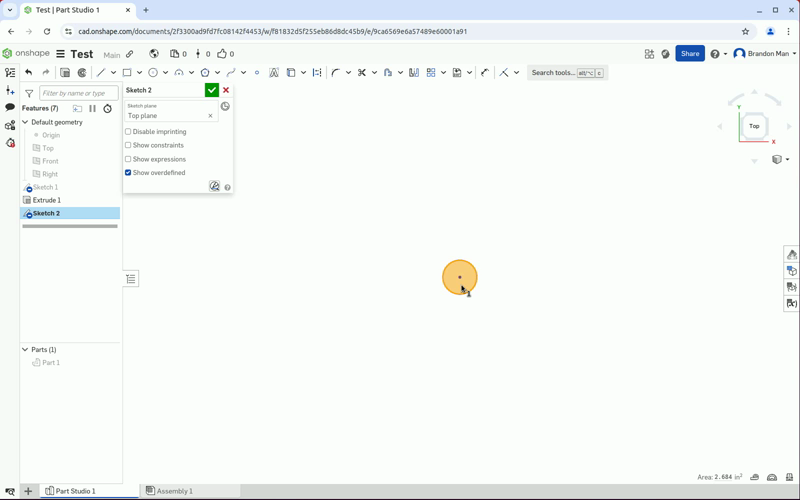
scroll(-6)
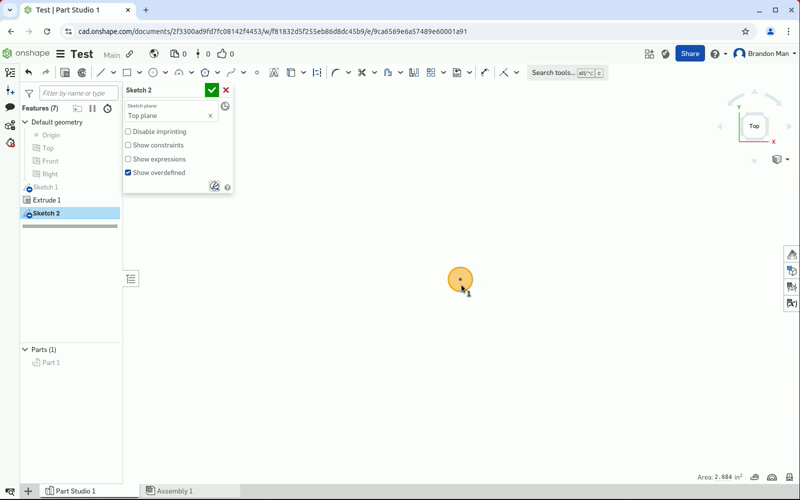
scroll(-6)
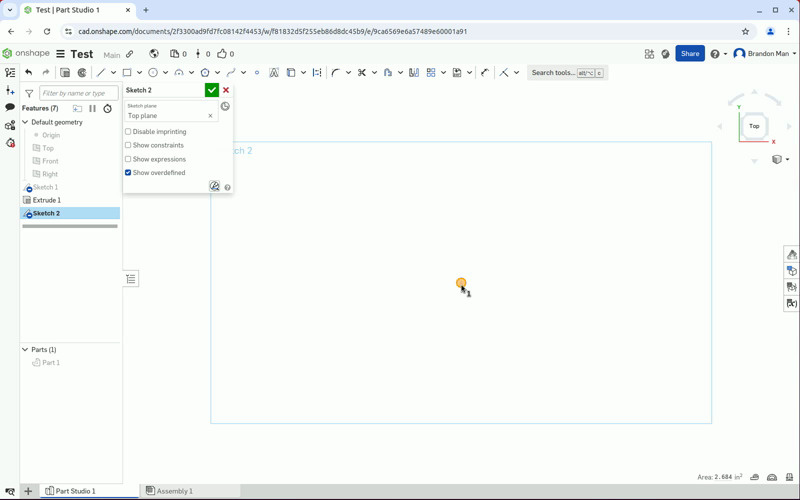
mouse_move(73, 352)
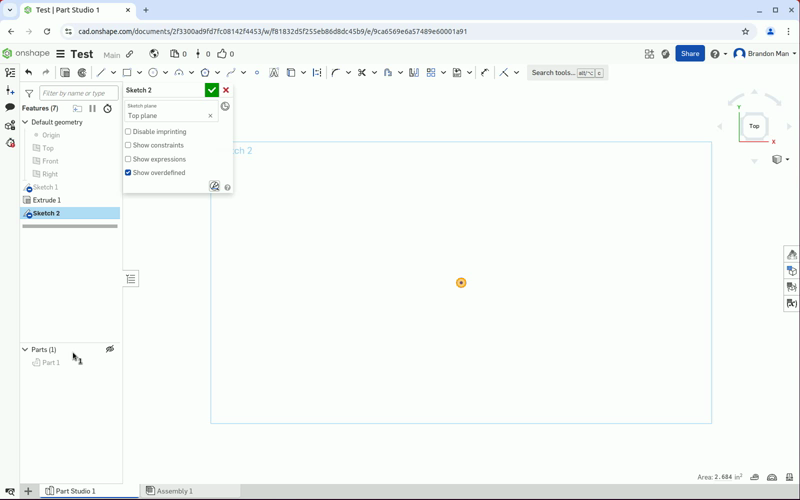
key(shift+y)
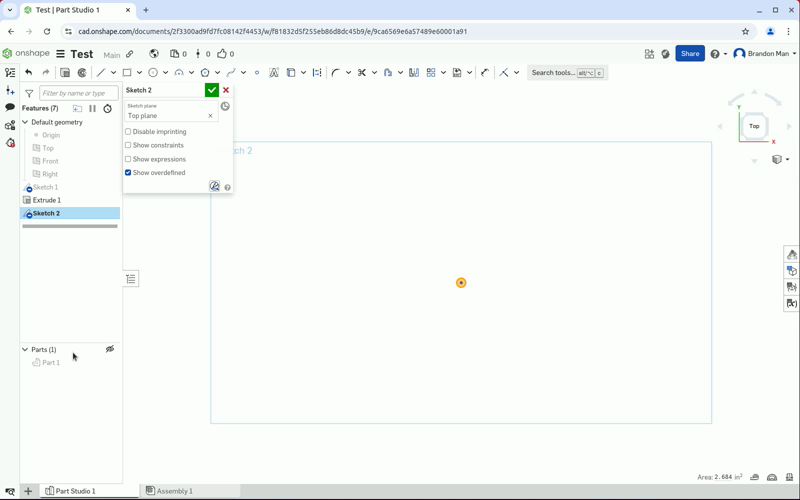
key(shift+e)
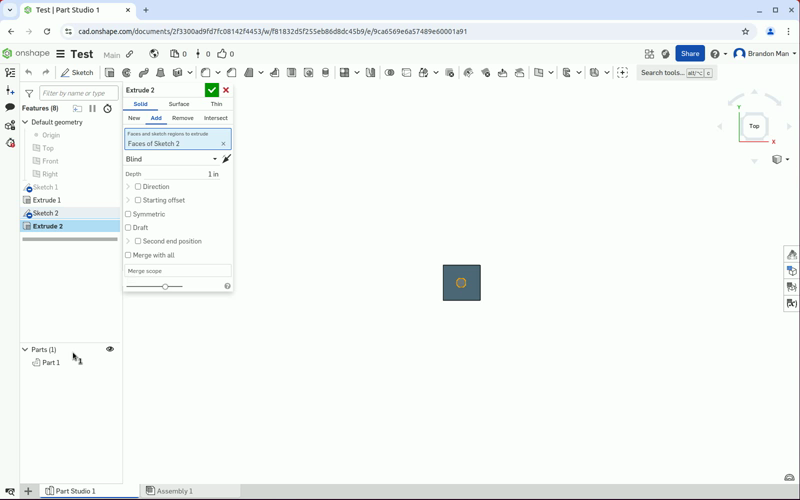
mouse_move(143, 106)
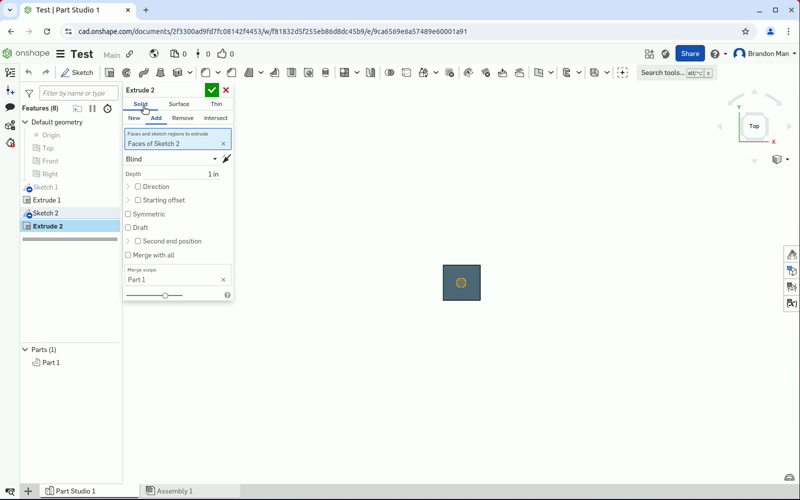
click(143, 106)
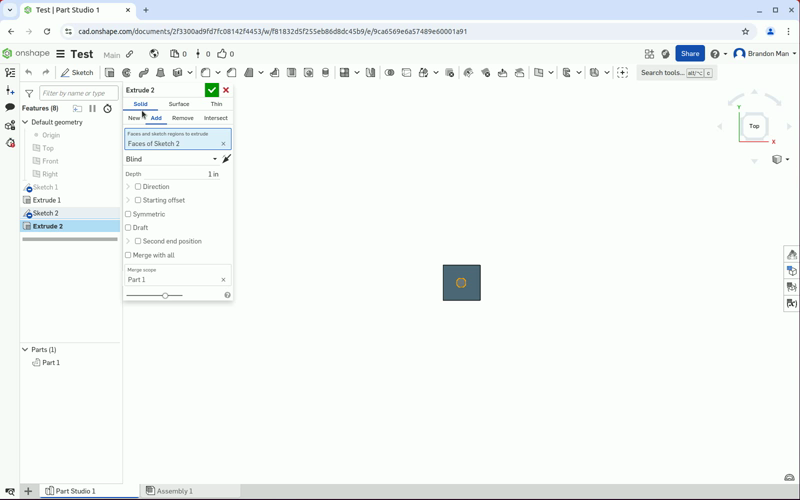
mouse_move(137, 120)
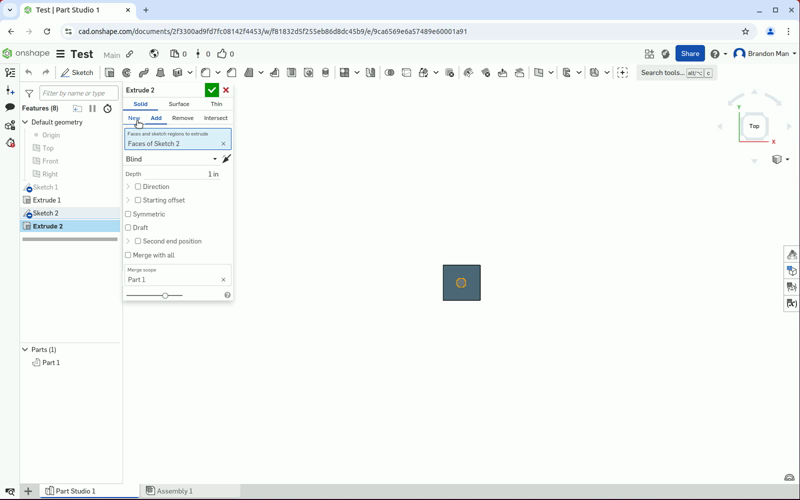
click(137, 120)
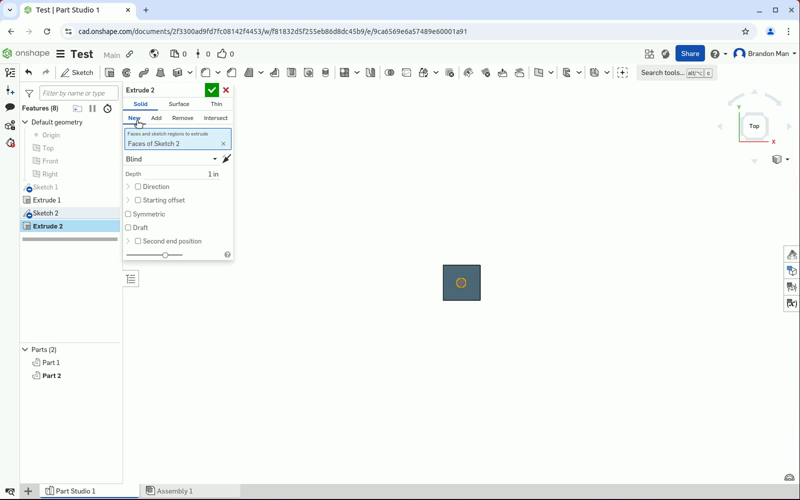
key(tab, 4)
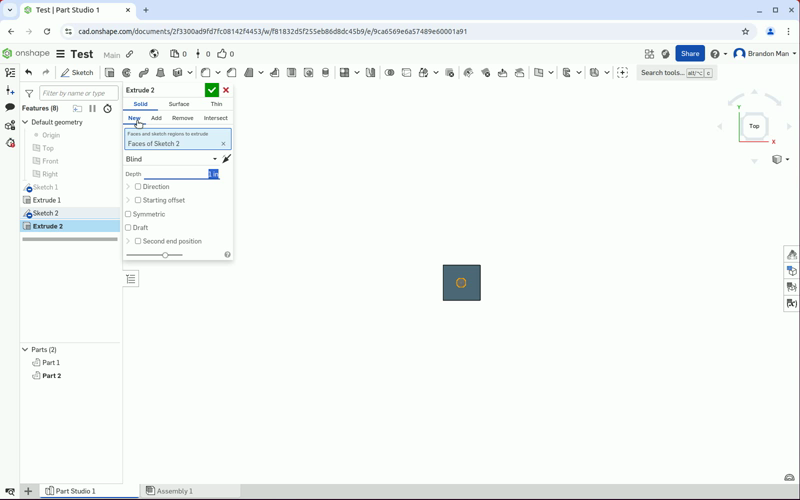
text(23.108)
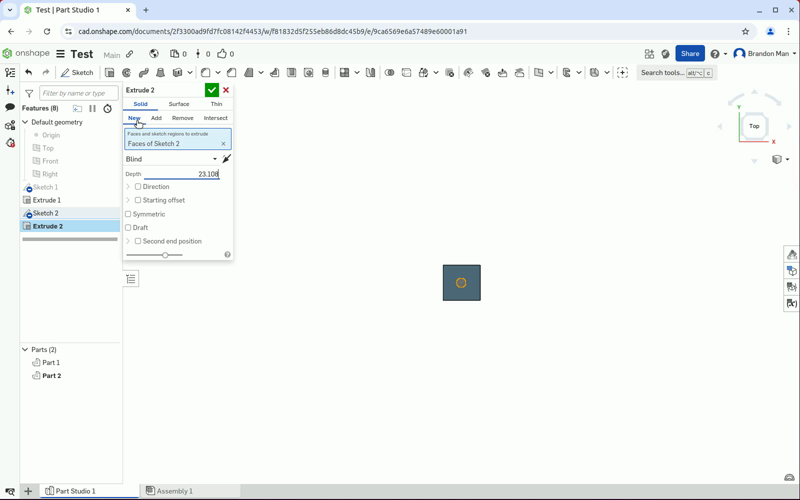
key(enter)
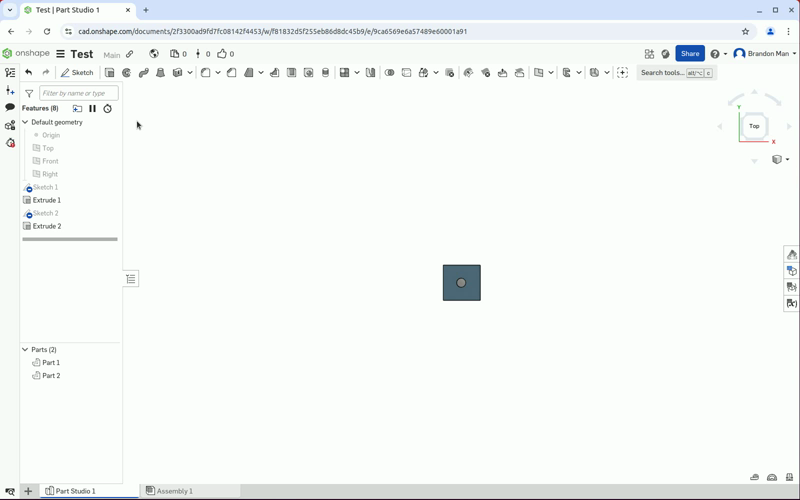
key(shift+h)
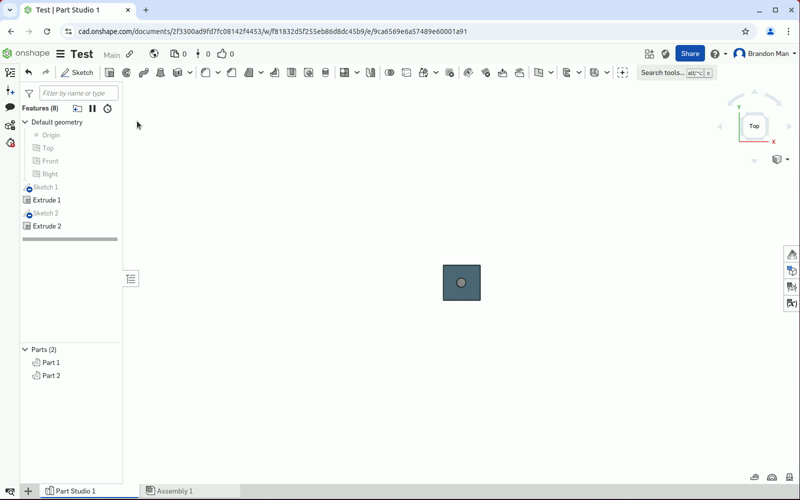
key(shift+h)
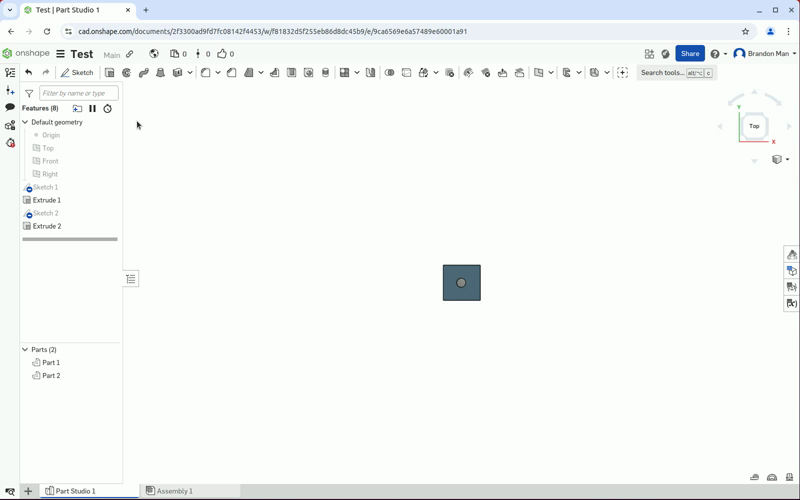
mouse_move(73, 189)
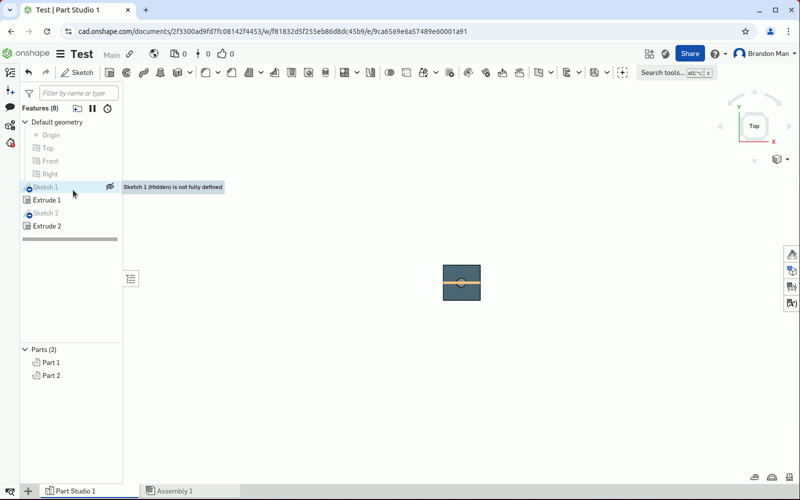
click(73, 189)
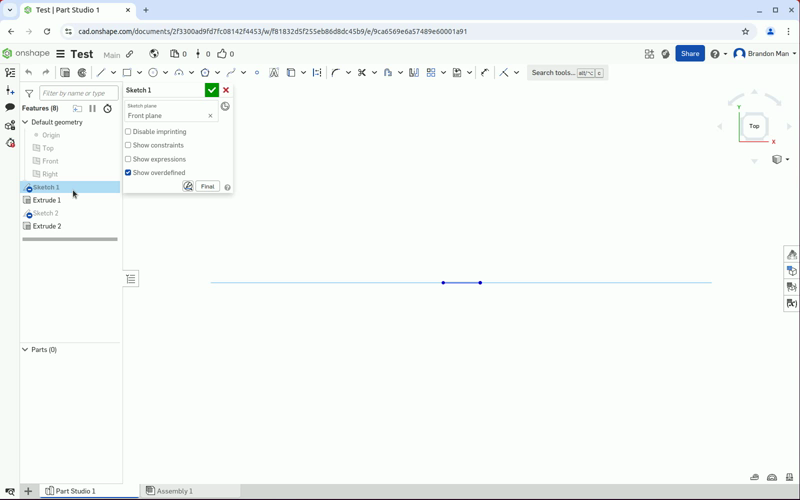
mouse_move(229, 92)
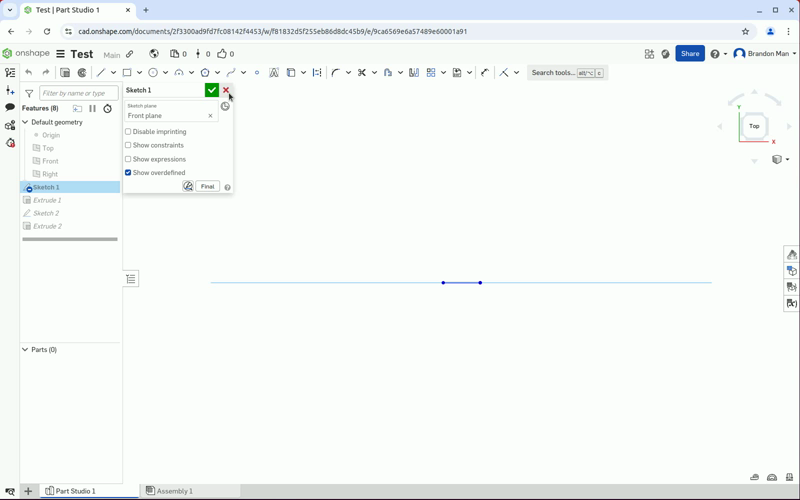
click(229, 92)
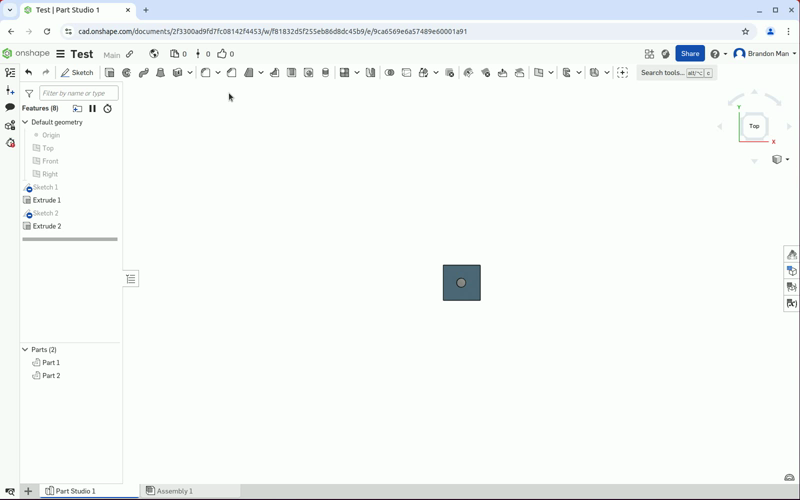
mouse_move(73, 352)
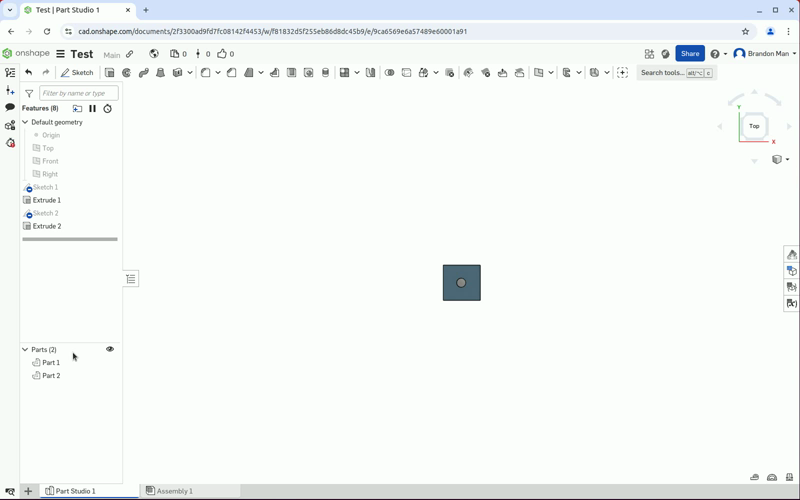
key(y)
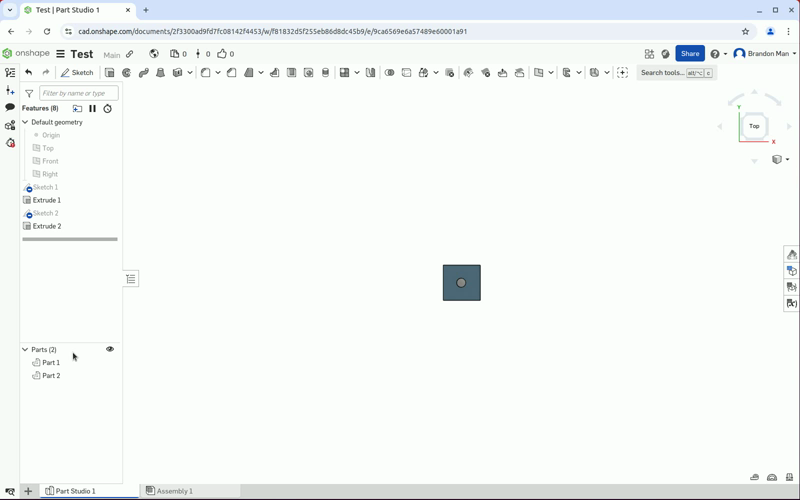
key(shift+p)
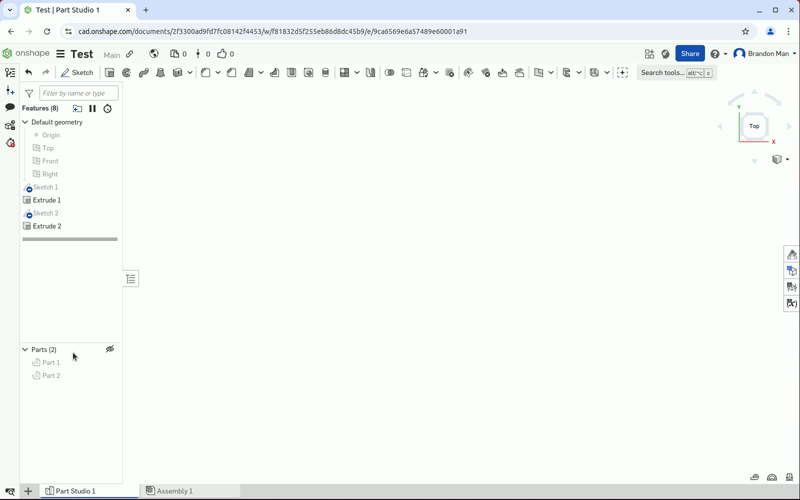
key(space)
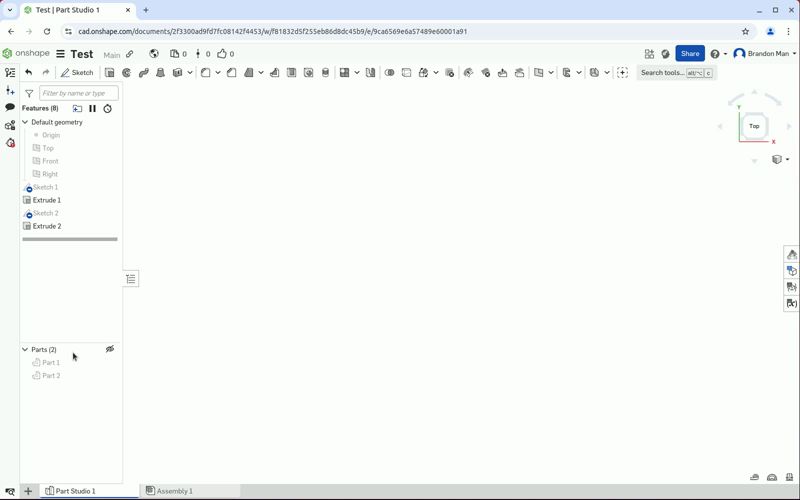
key_down(shift)
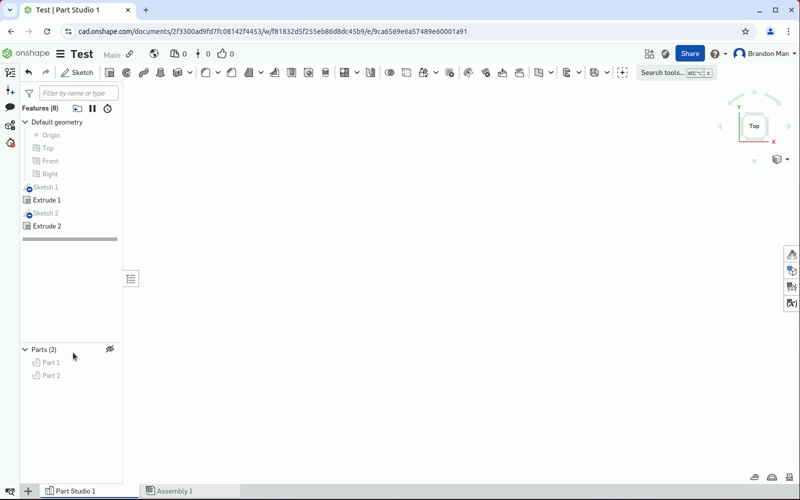
key(up)
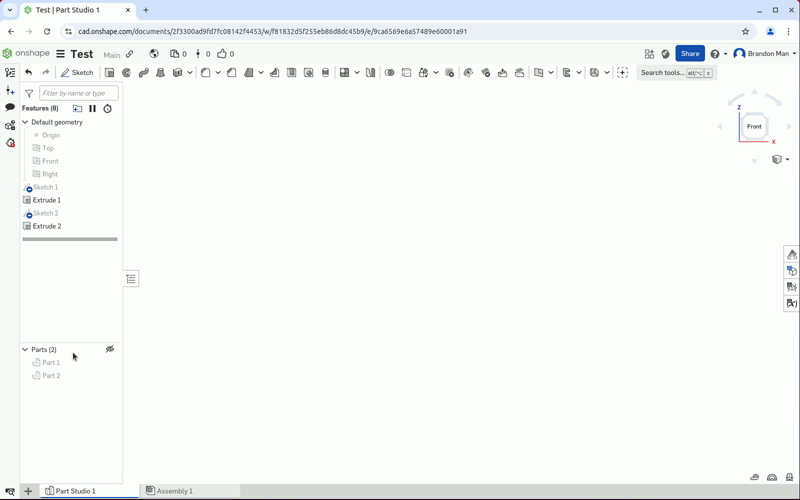
key_up(shift)
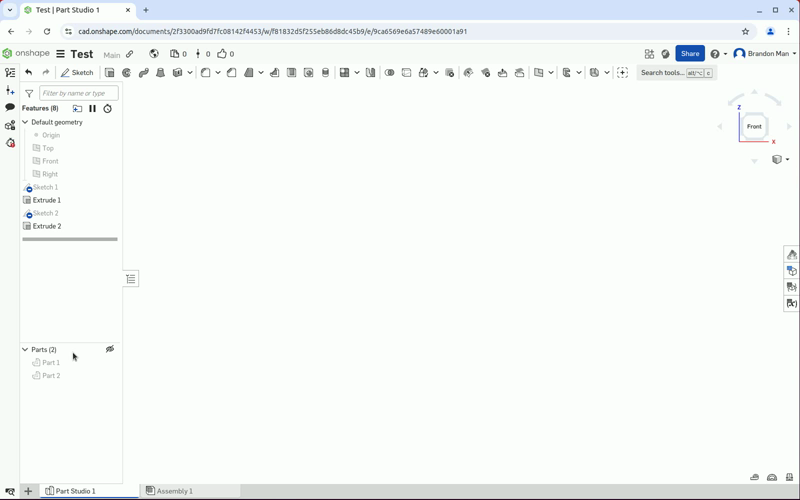
key(space)
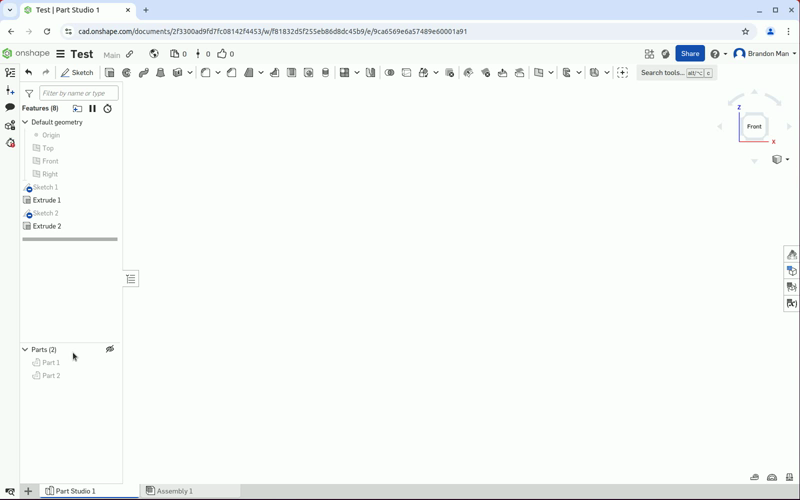
key_down(shift)
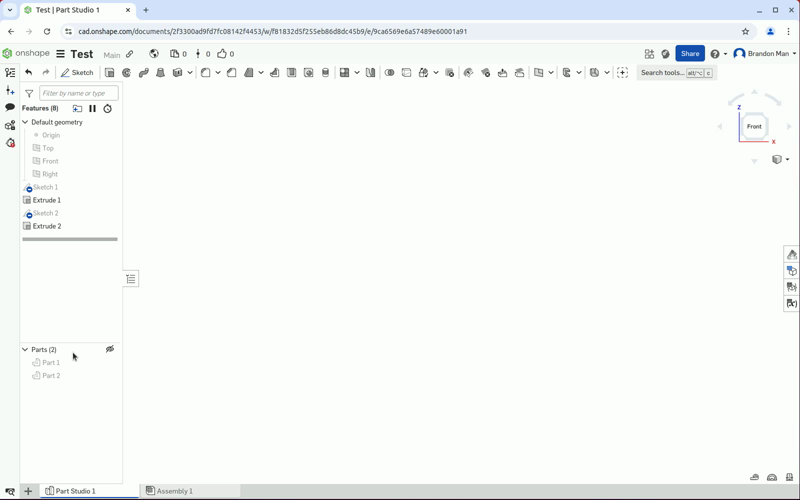
key(left)
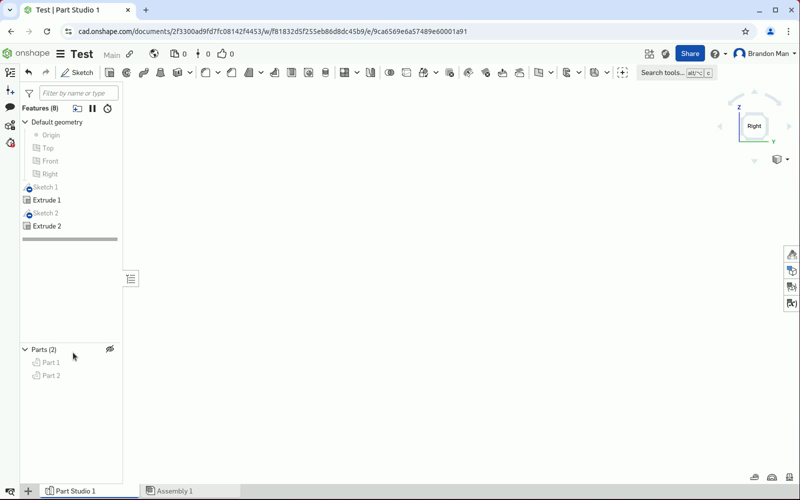
key_up(shift)
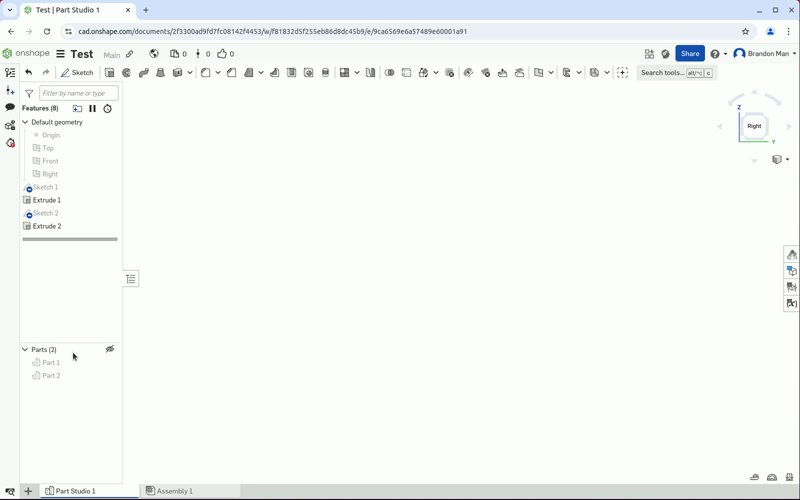
mouse_move(73, 352)
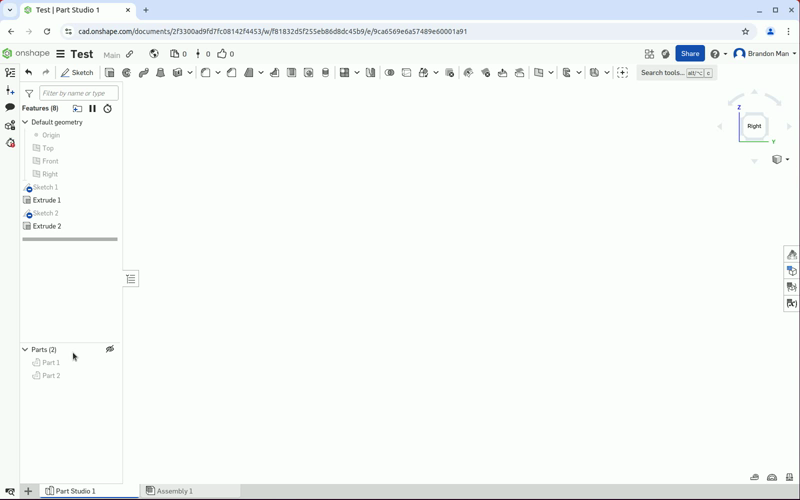
key(shift+y)
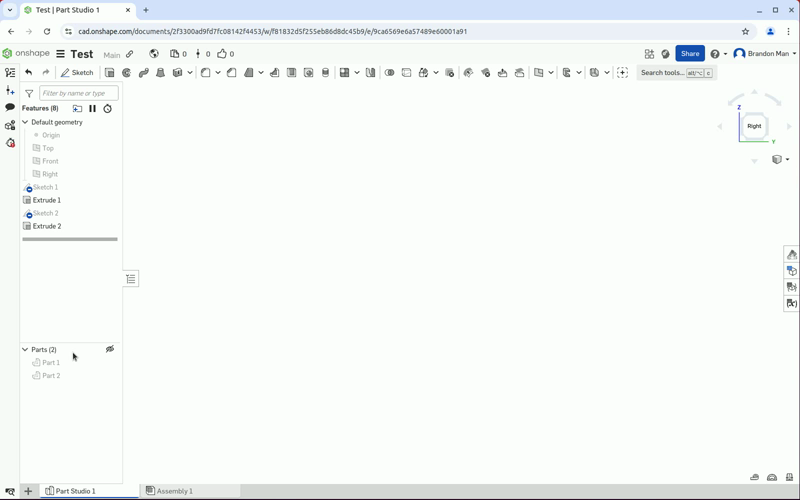
key(shift+s)
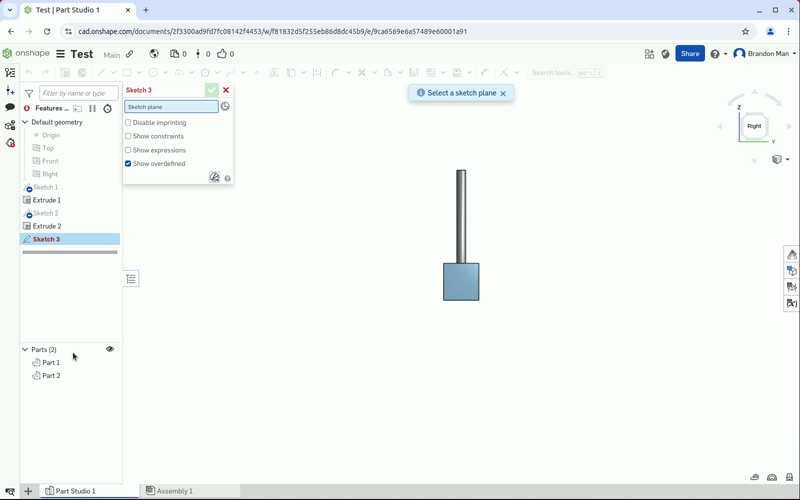
mouse_move(73, 176)
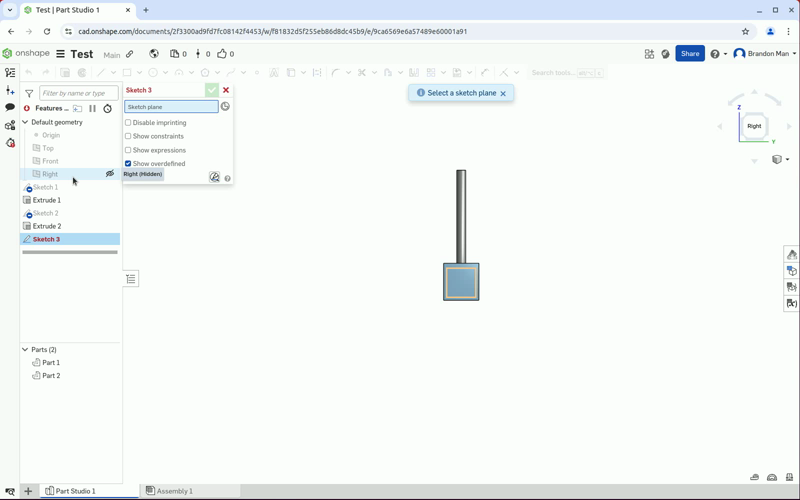
click(73, 176)
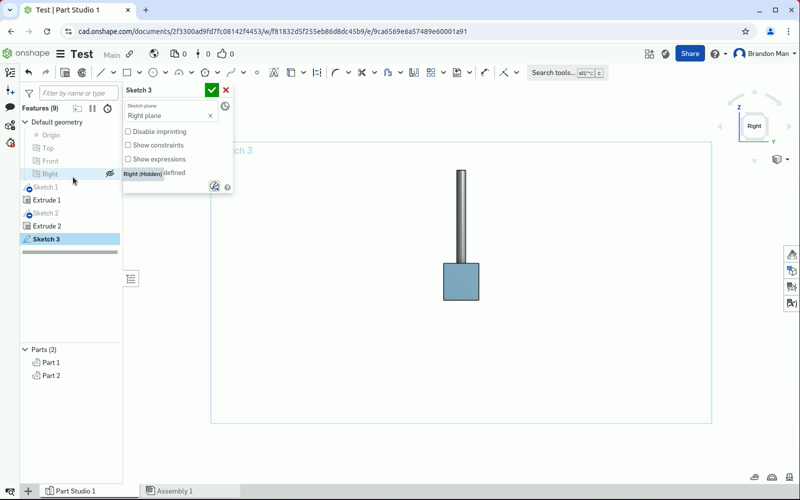
mouse_move(73, 352)
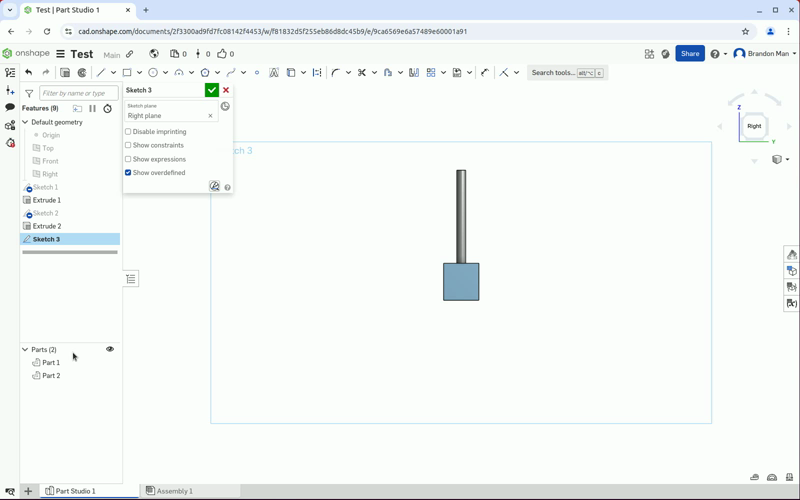
key(y)
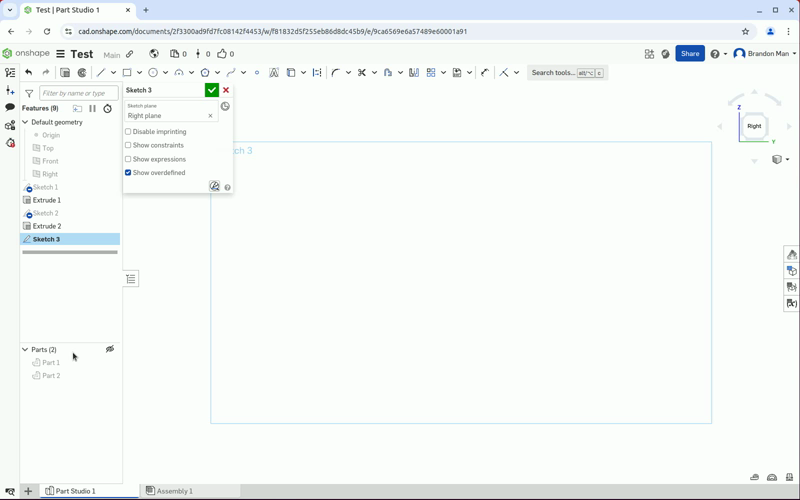
key(c)
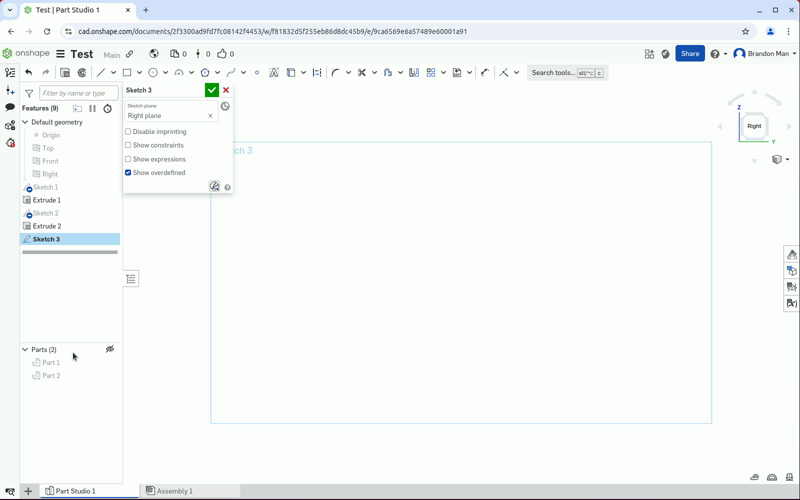
key_down(shift)
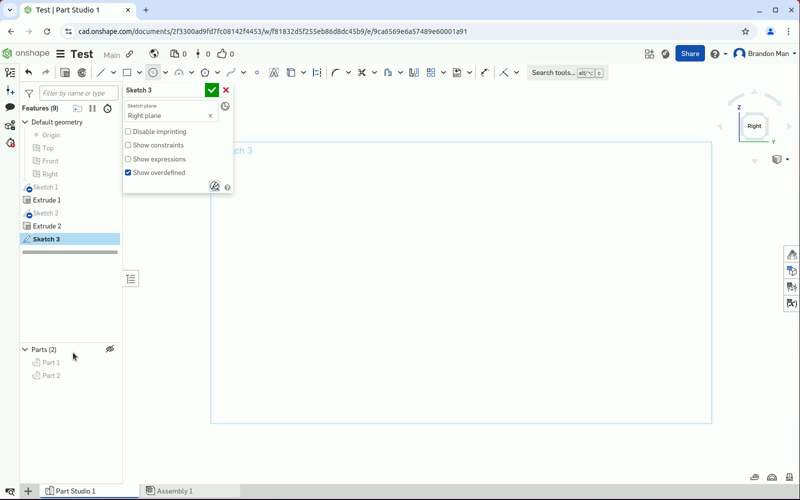
mouse_move(461, 282)
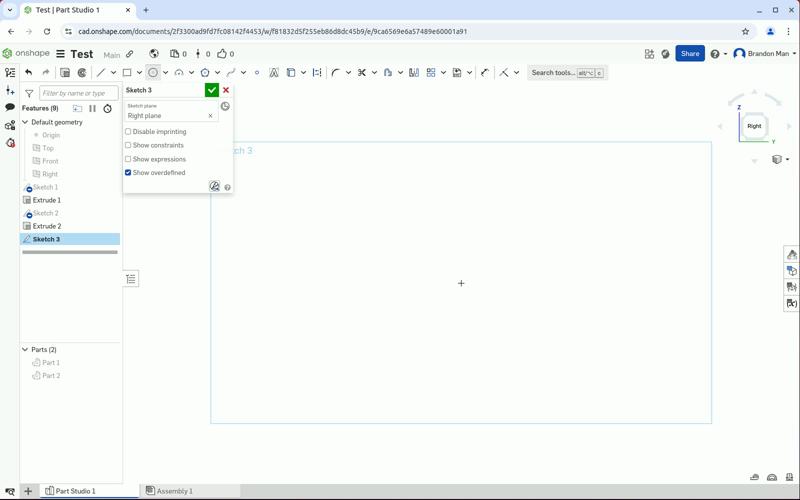
click(461, 282)
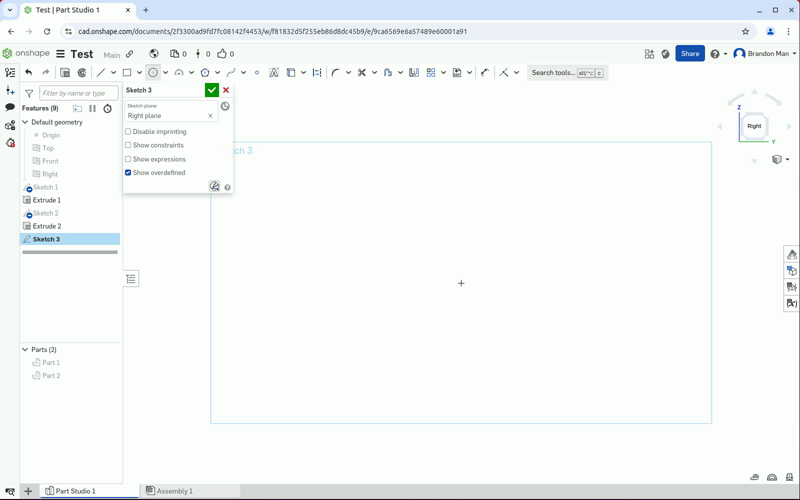
key_up(shift)
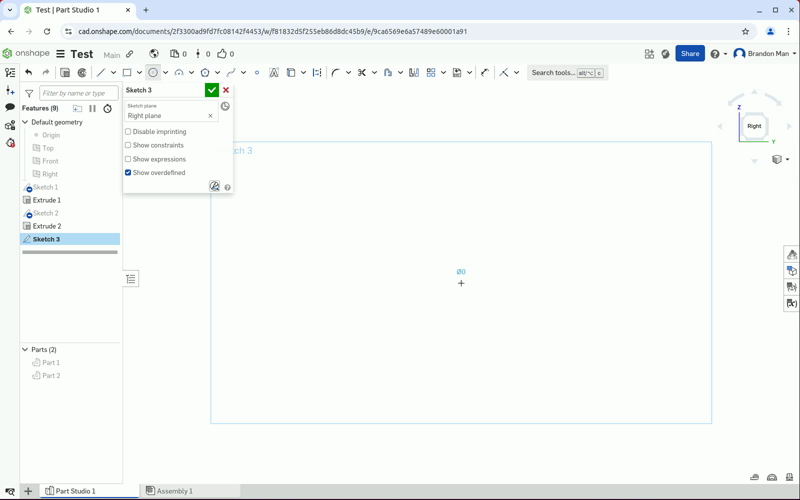
mouse_move(465, 282)
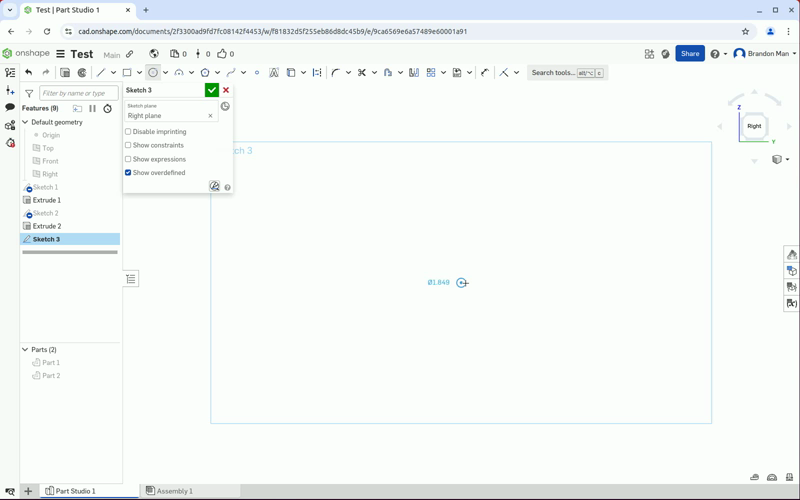
click(465, 282)
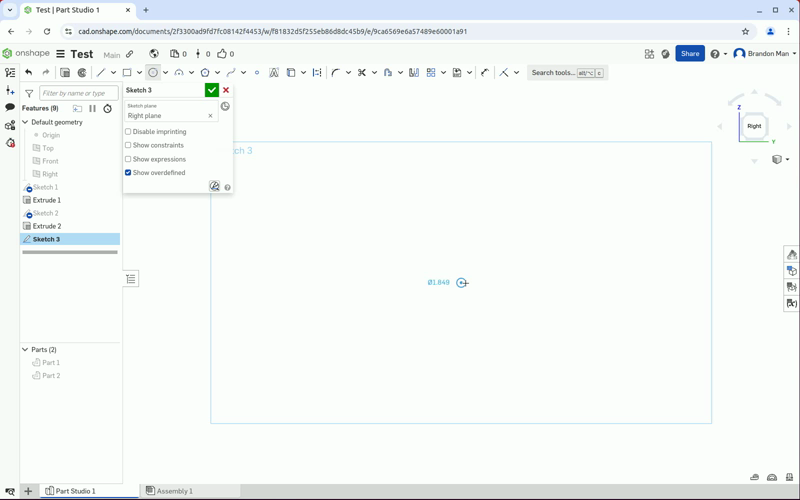
key(esc)
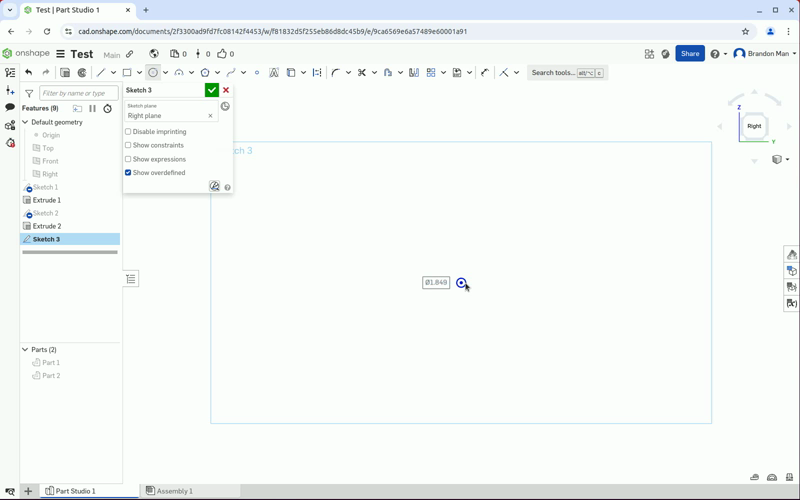
mouse_move(464, 285)
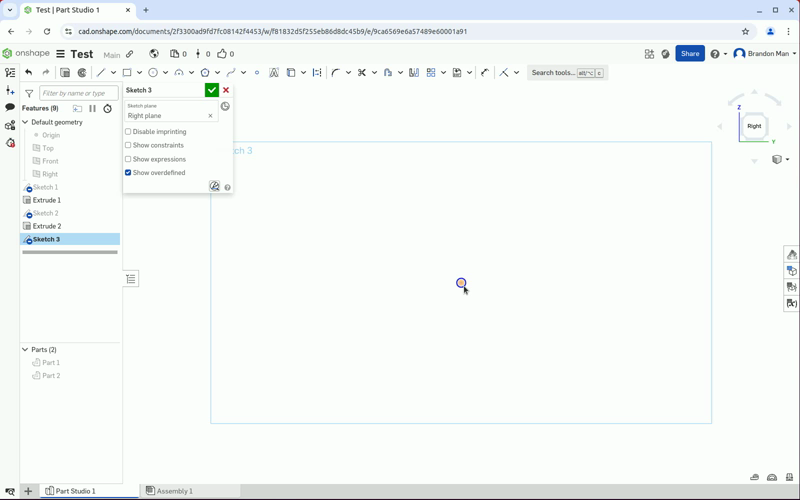
scroll(6)
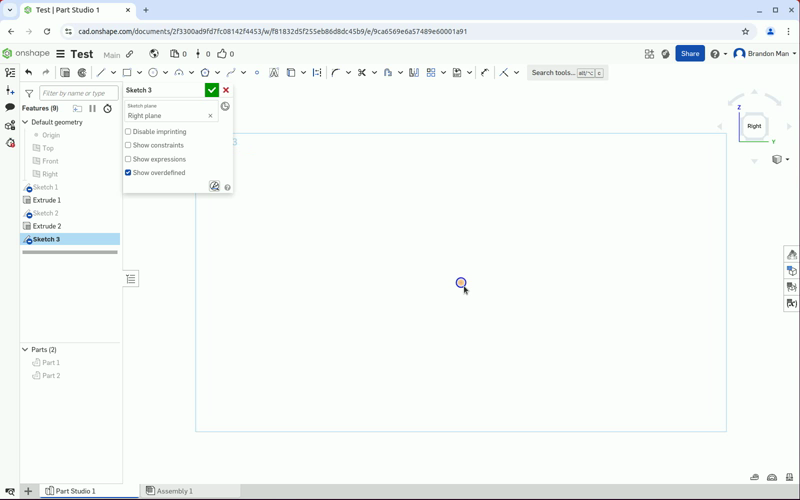
scroll(6)
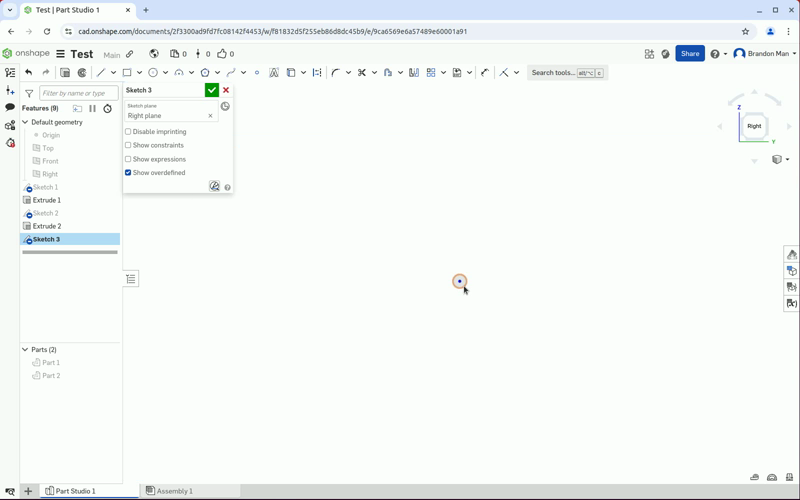
scroll(6)
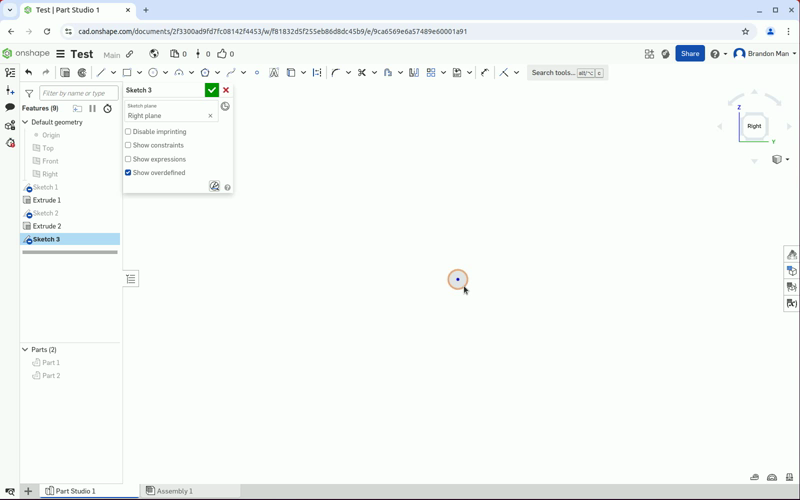
scroll(6)
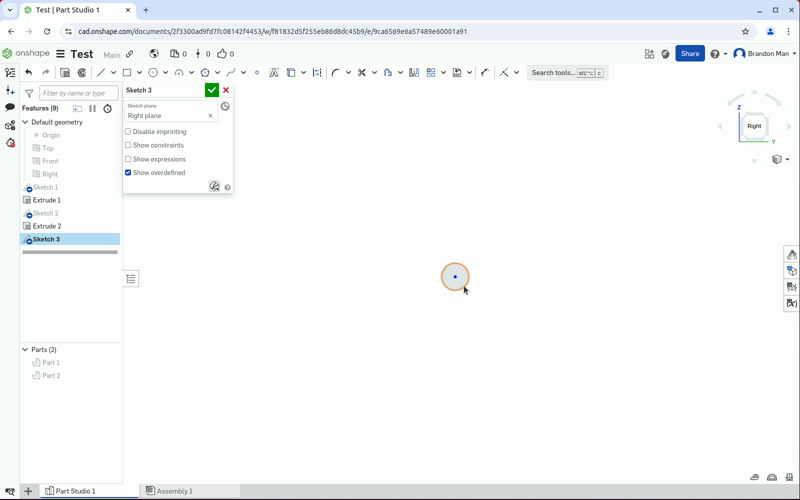
scroll(6)
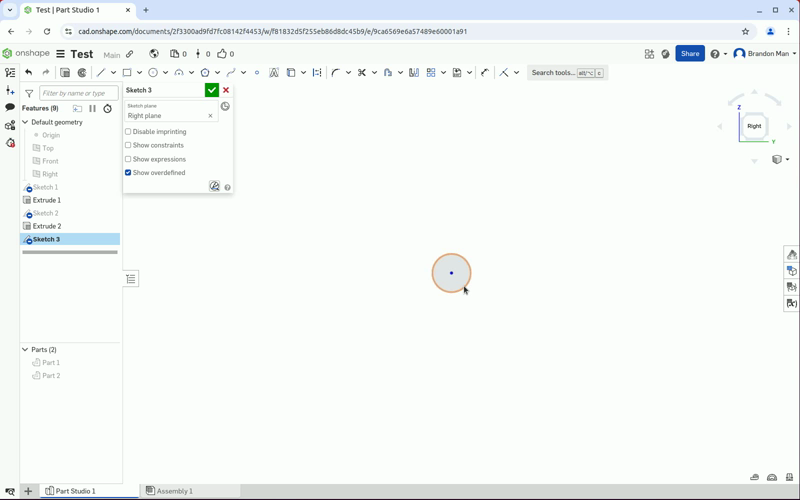
scroll(6)
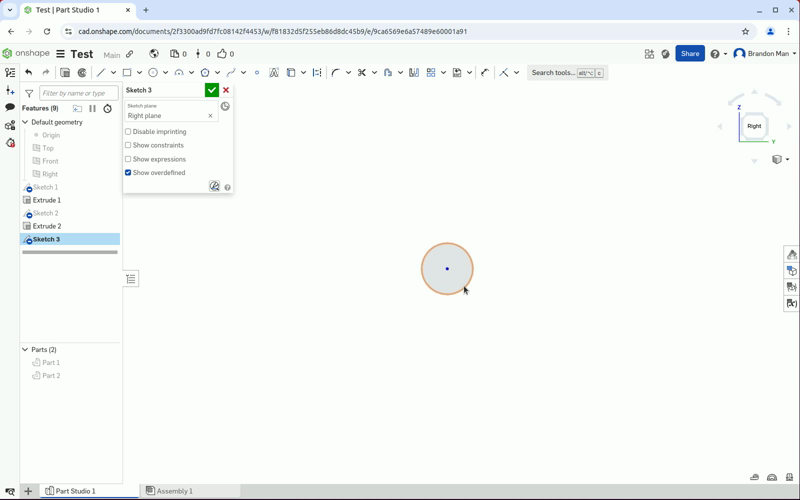
scroll(6)
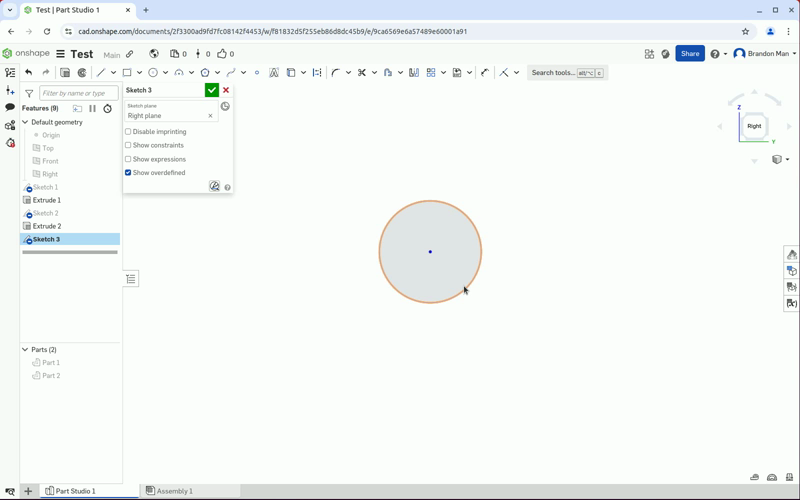
click(464, 285)
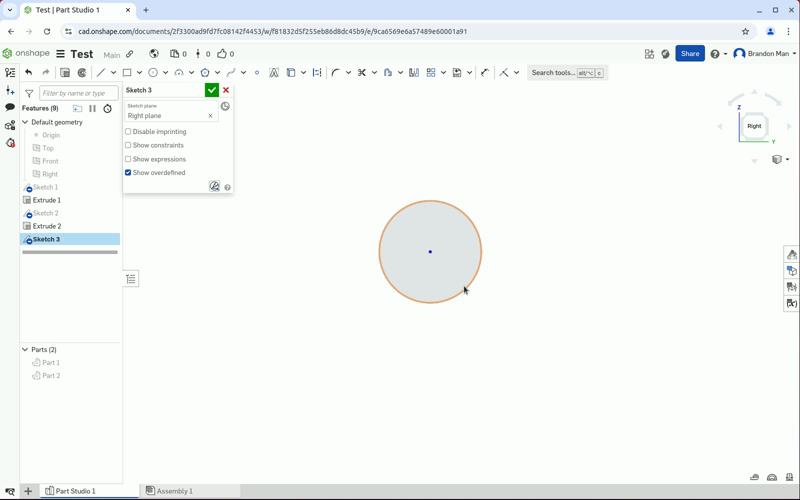
scroll(-6)
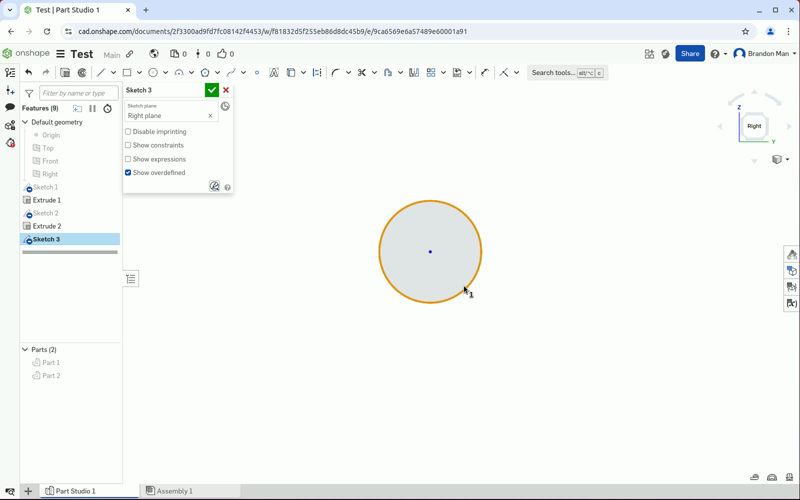
scroll(-6)
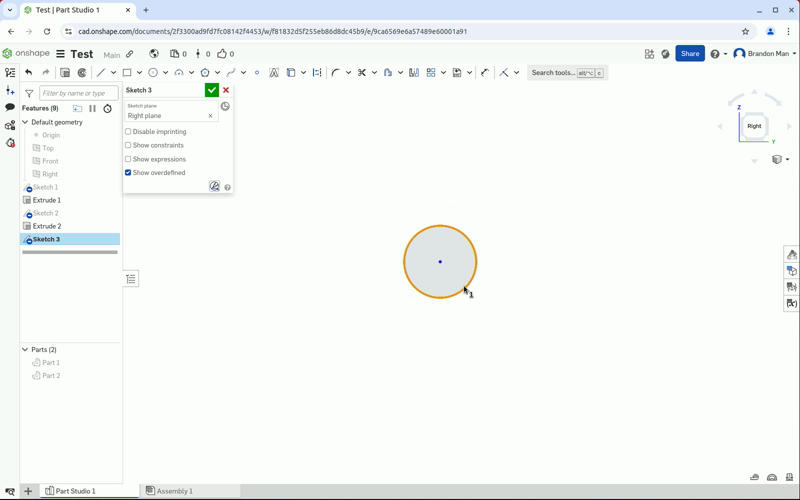
scroll(-6)
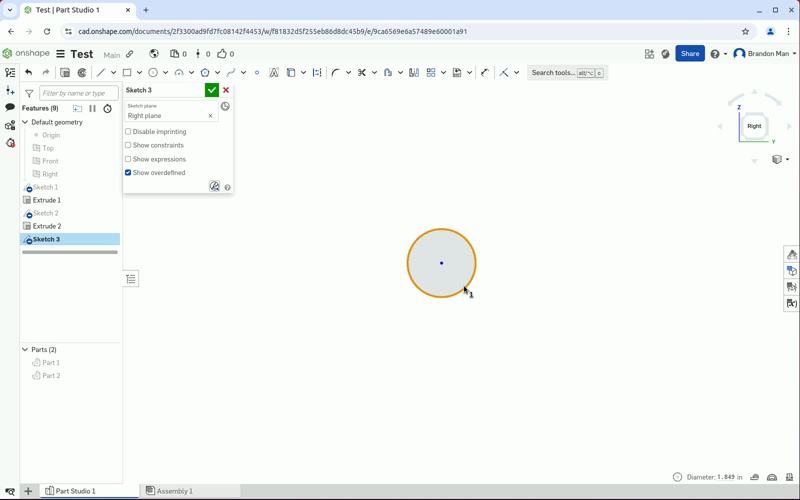
scroll(-6)
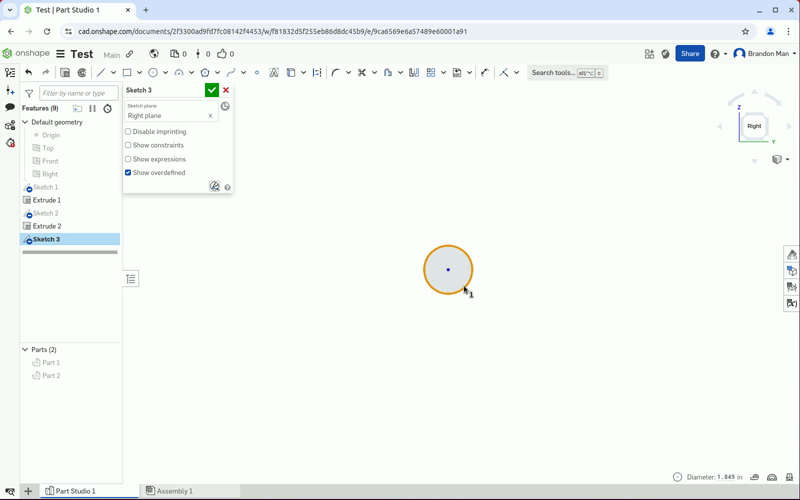
scroll(-6)
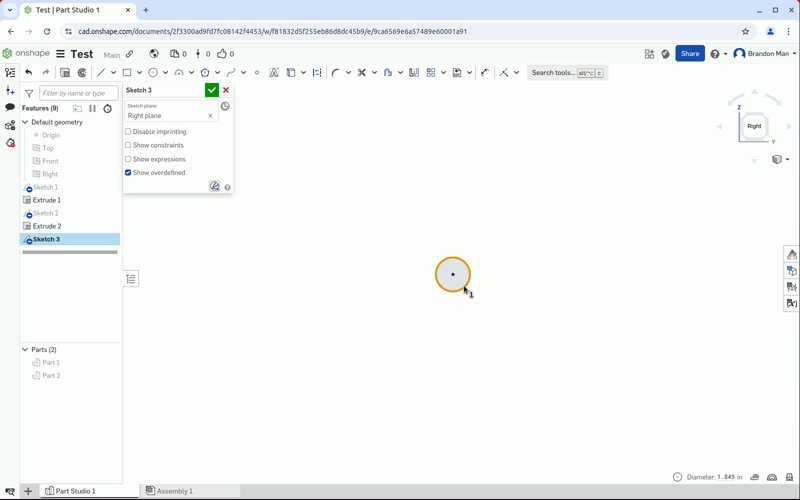
scroll(-6)
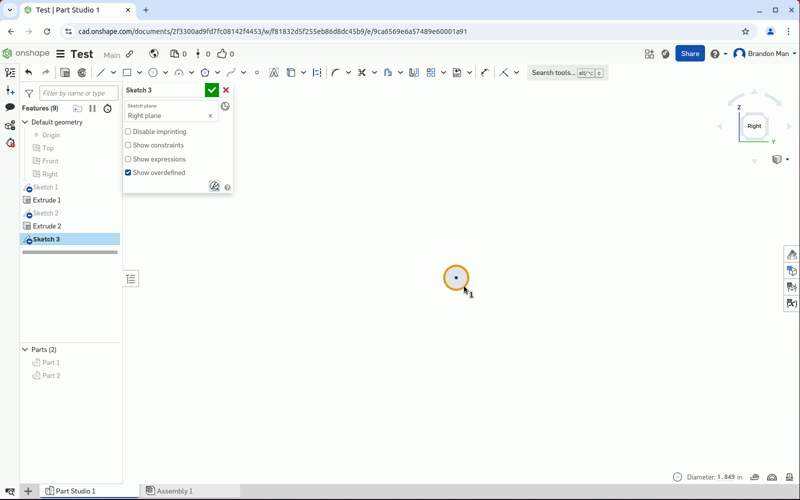
scroll(-6)
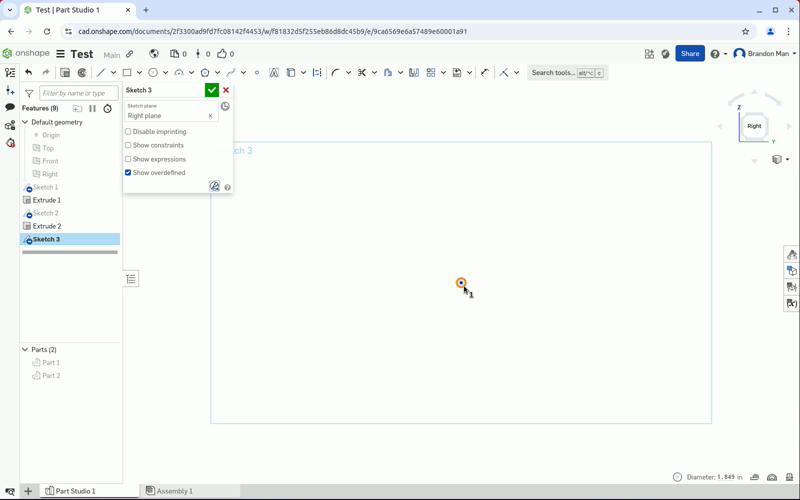
mouse_move(73, 352)
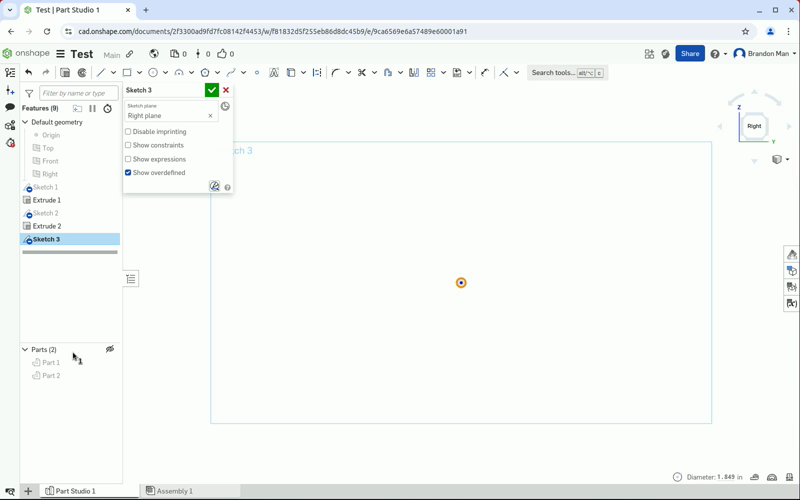
key(shift+y)
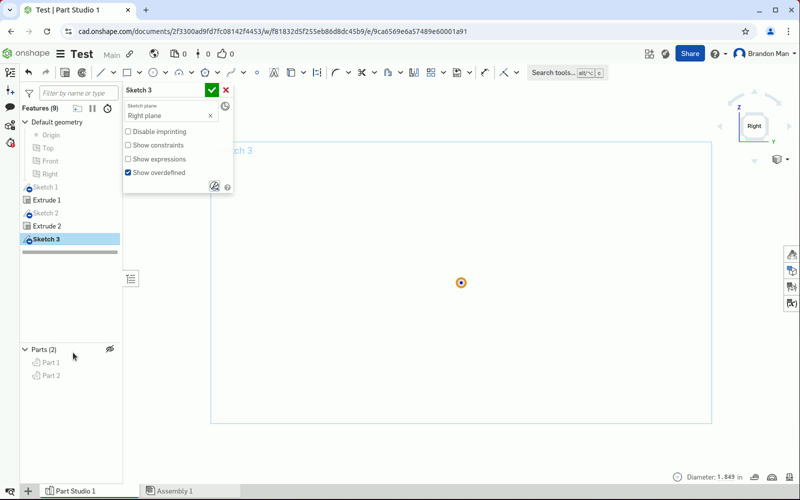
key(shift+e)
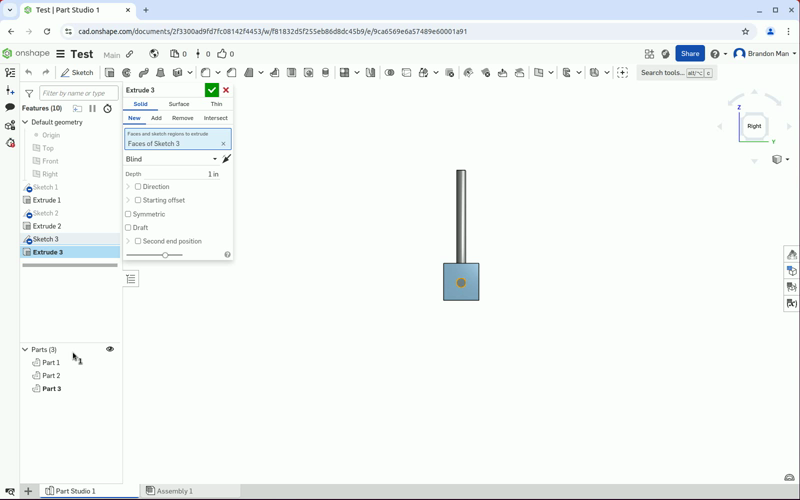
mouse_move(143, 106)
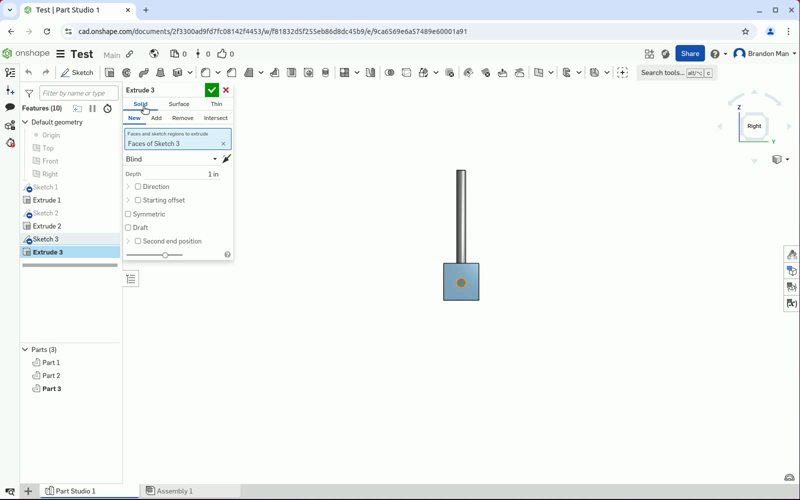
click(143, 106)
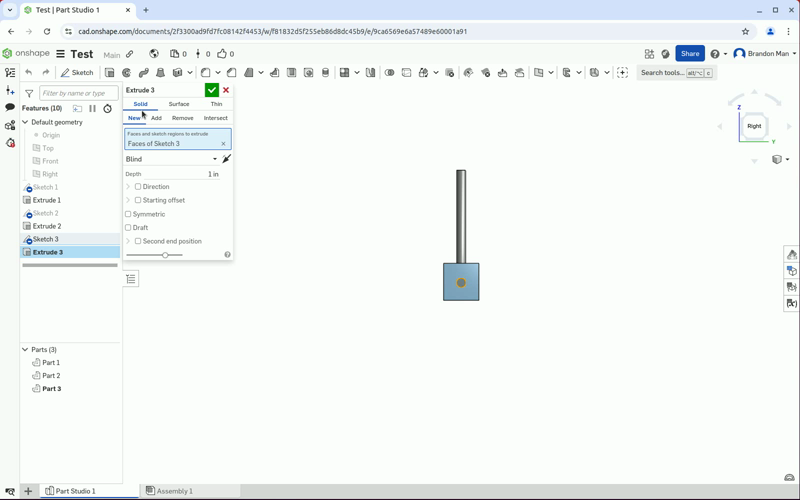
mouse_move(137, 120)
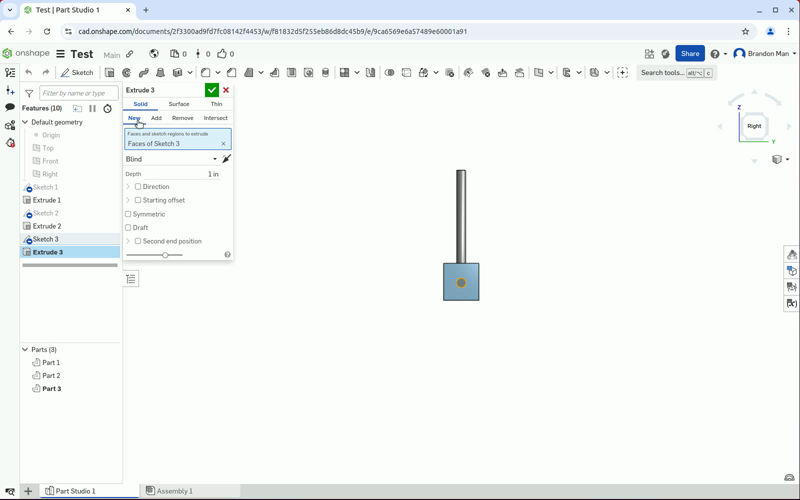
click(137, 120)
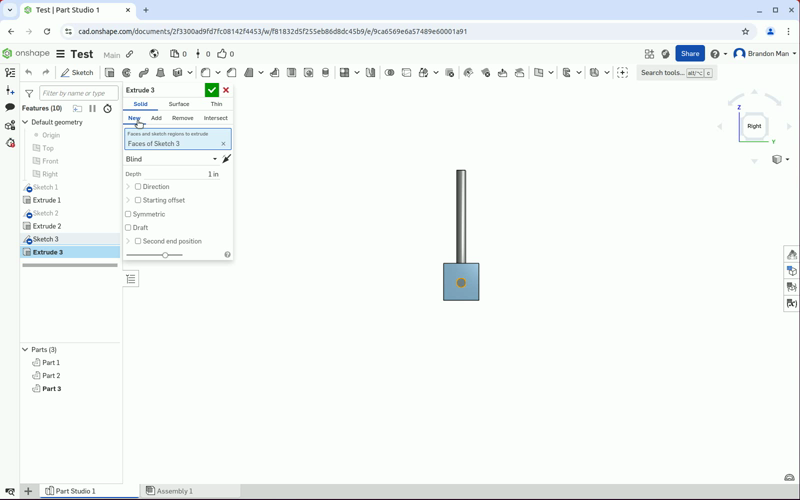
key(tab, 4)
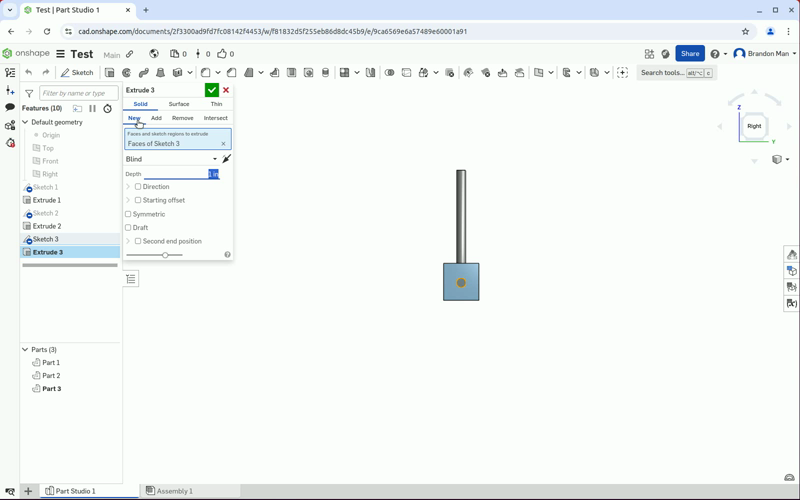
text(-23.108)
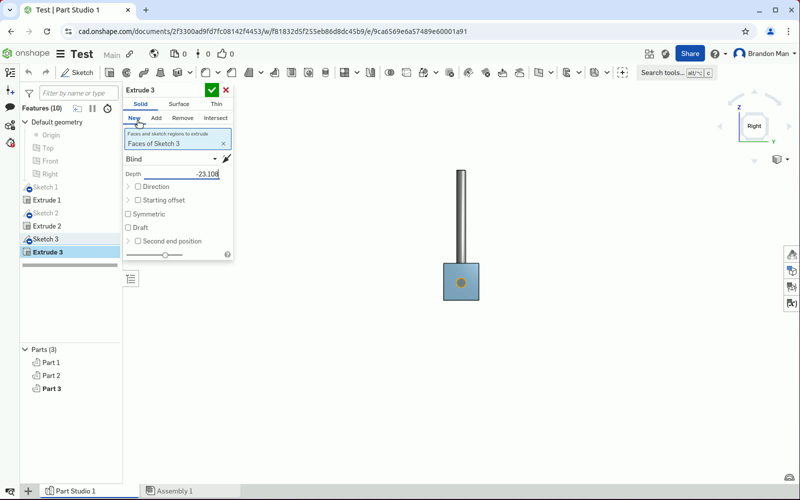
key(enter)
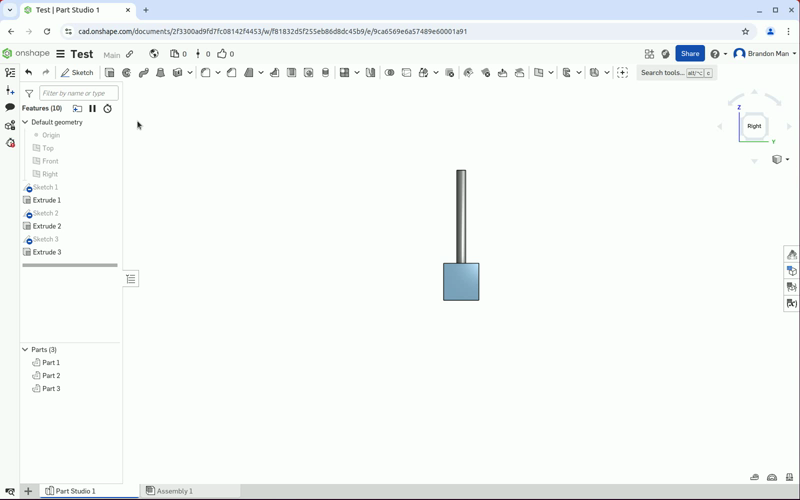
key(shift+h)
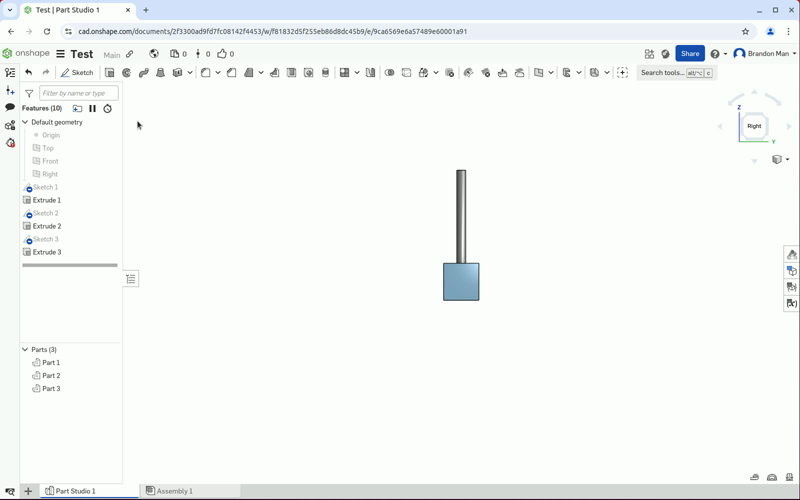
key(shift+h)
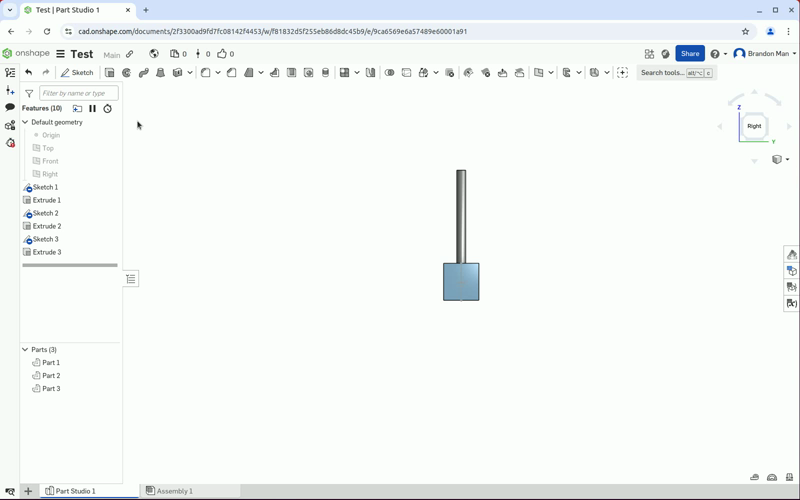
key(shift+7)
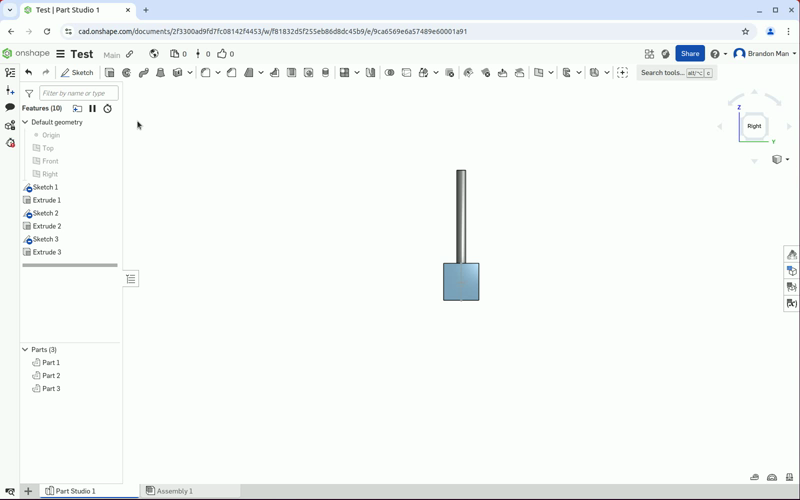
key(right, 2)
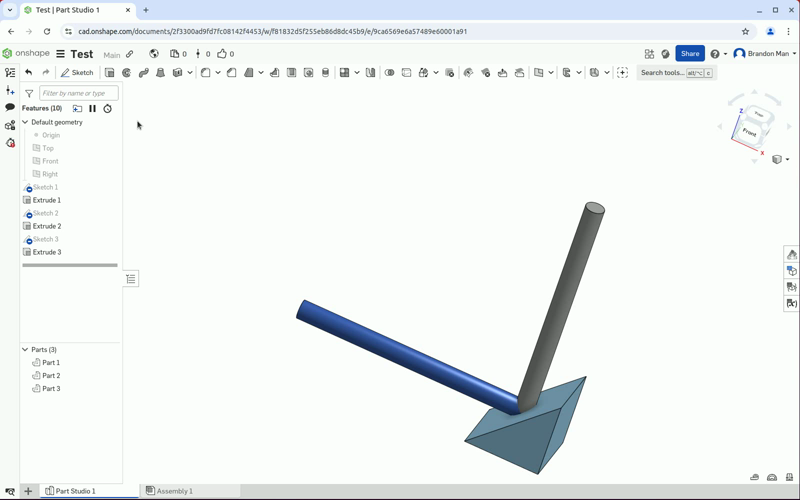
key(down, 2)
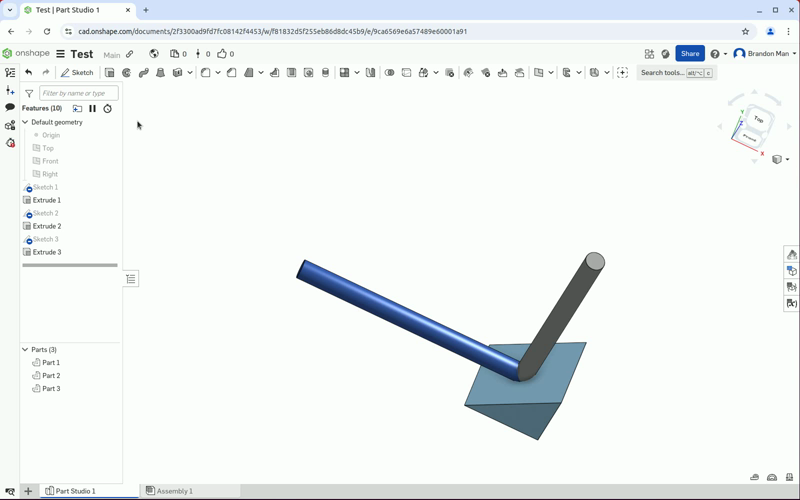
key(up, 2)
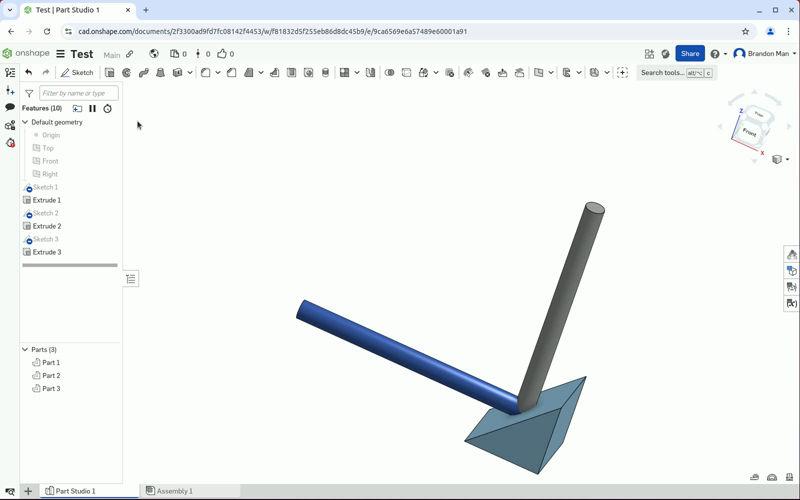
key(left, 2)
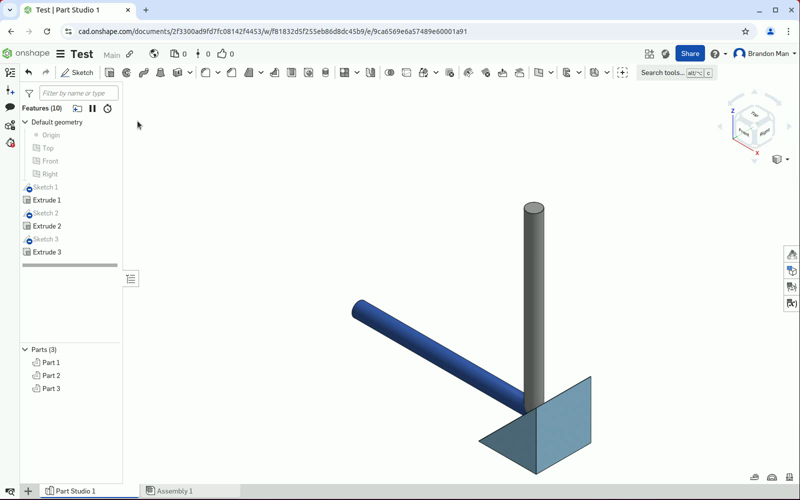
mouse_move(73, 189)
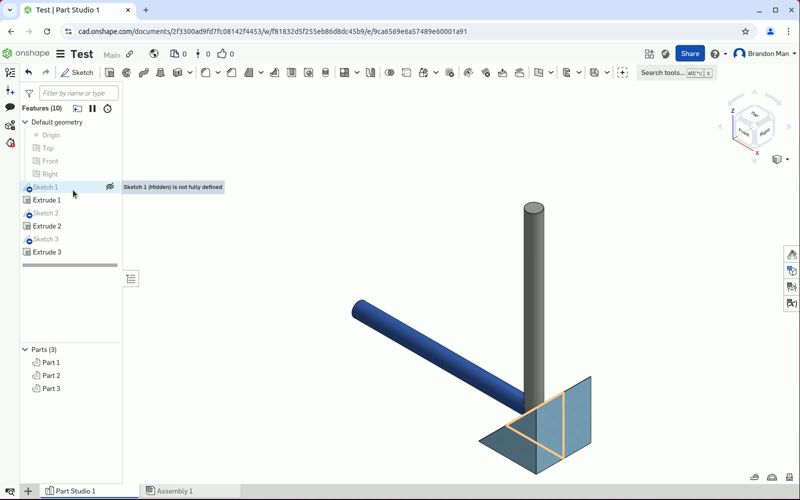
click(73, 189)